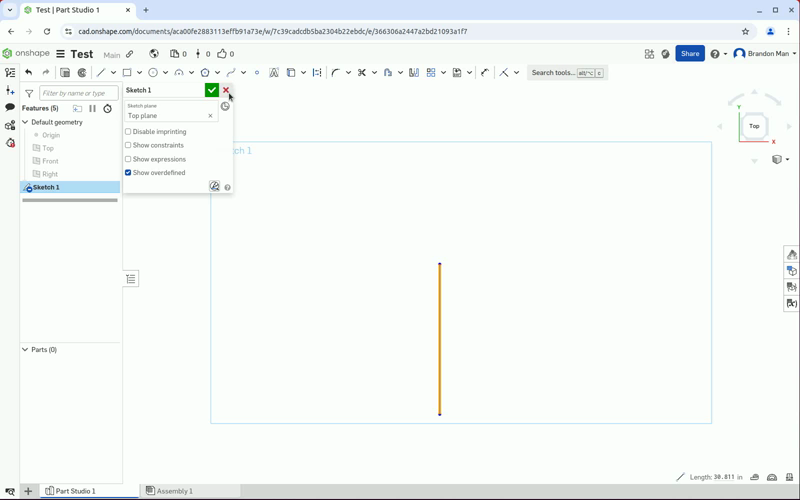
key(shift+h)
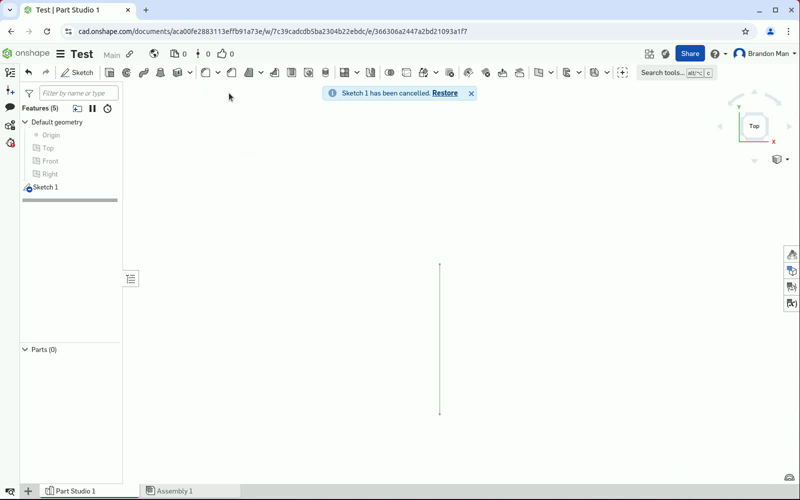
key(shift+s)
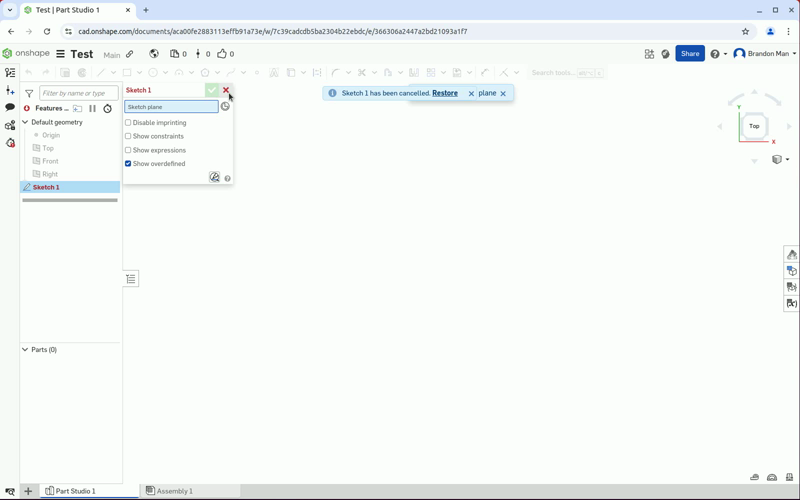
mouse_move(73, 150)
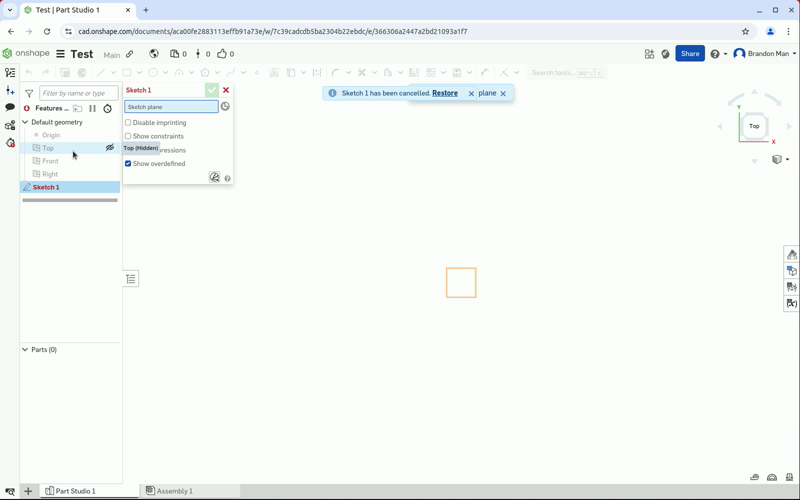
click(73, 150)
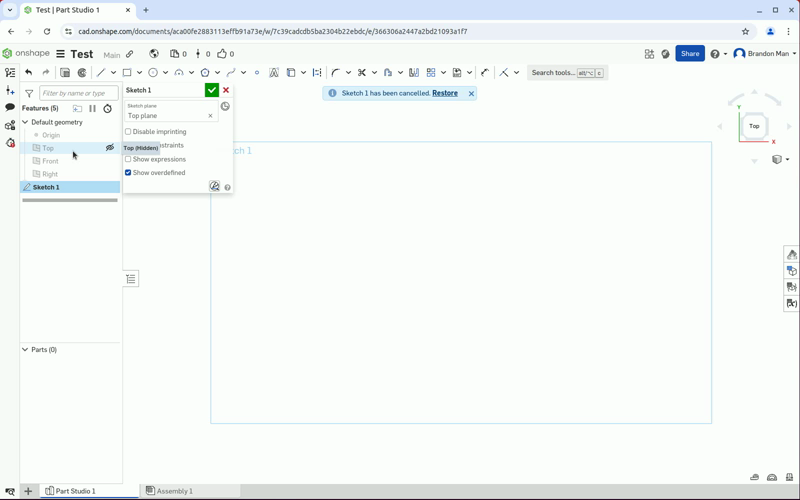
mouse_move(73, 352)
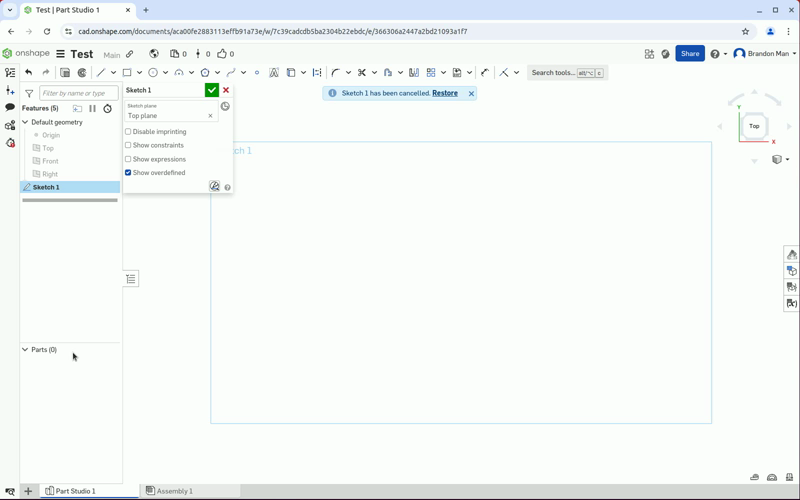
key(y)
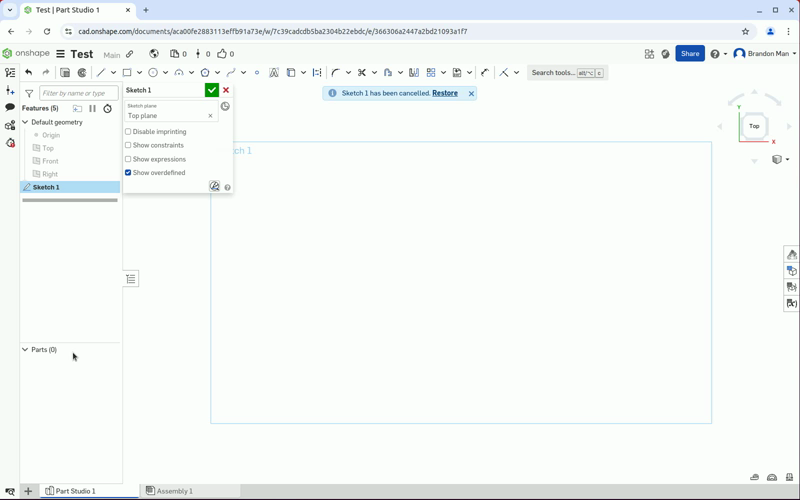
key(l)
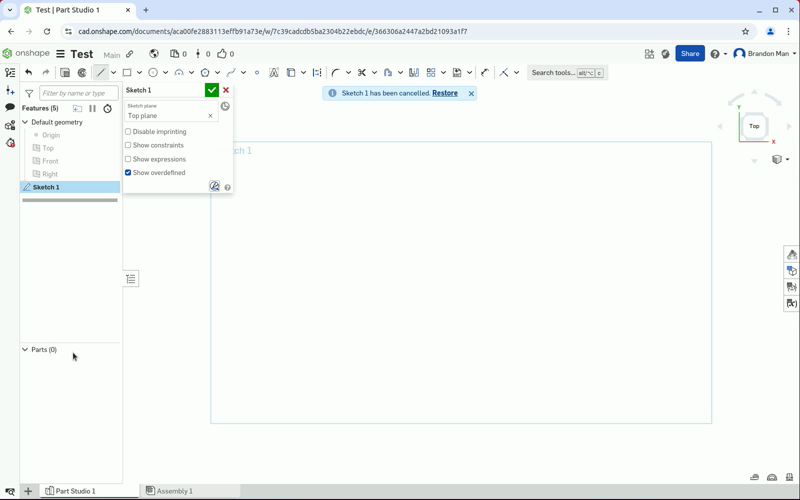
key_down(shift)
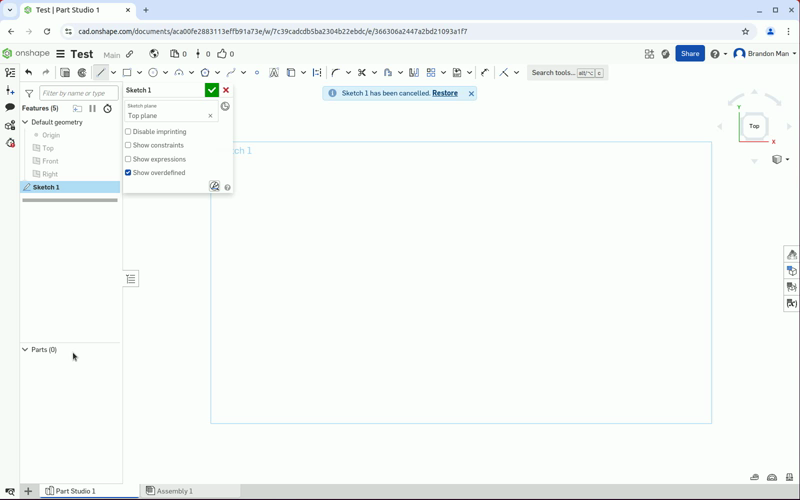
mouse_move(460, 282)
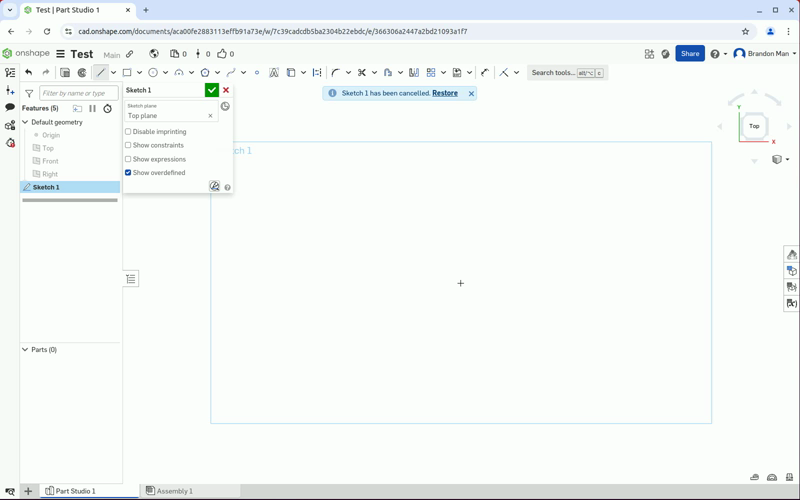
click(460, 282)
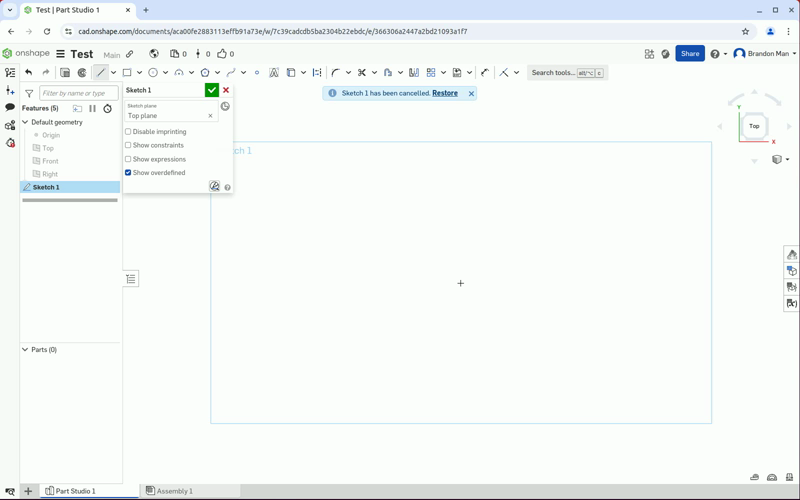
key_up(shift)
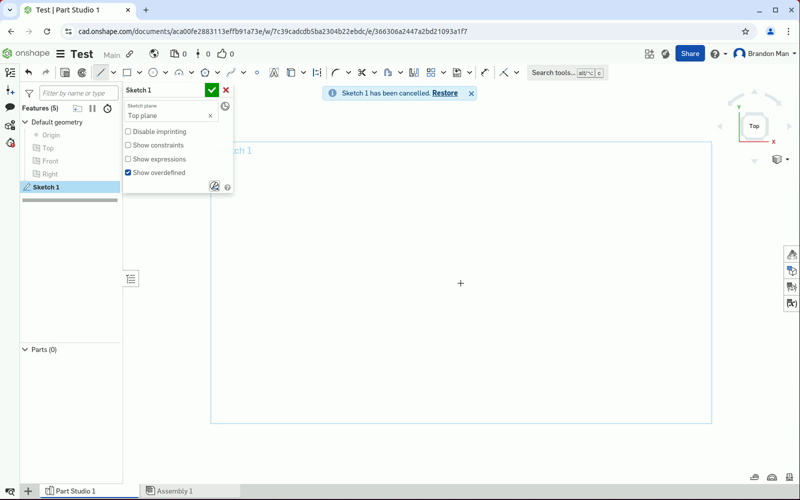
key_down(shift)
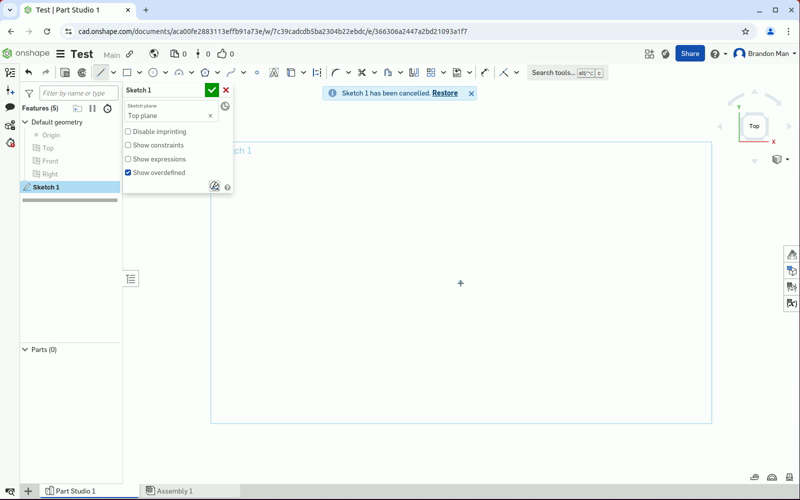
mouse_move(573, 282)
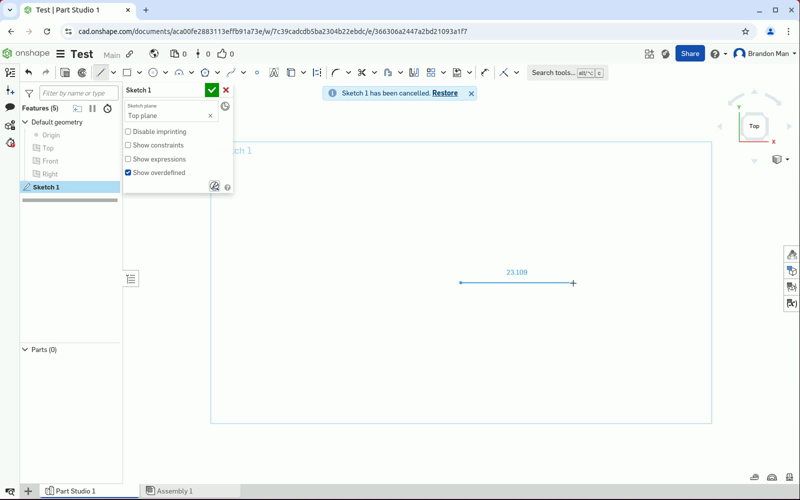
click(573, 282)
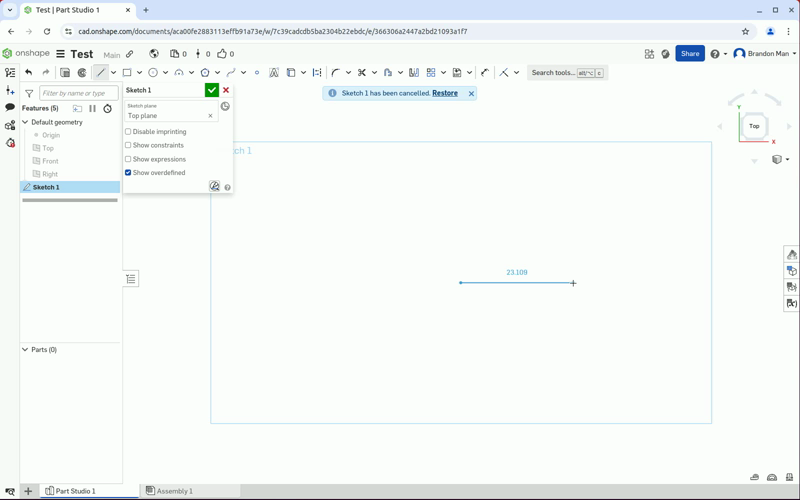
key_up(shift)
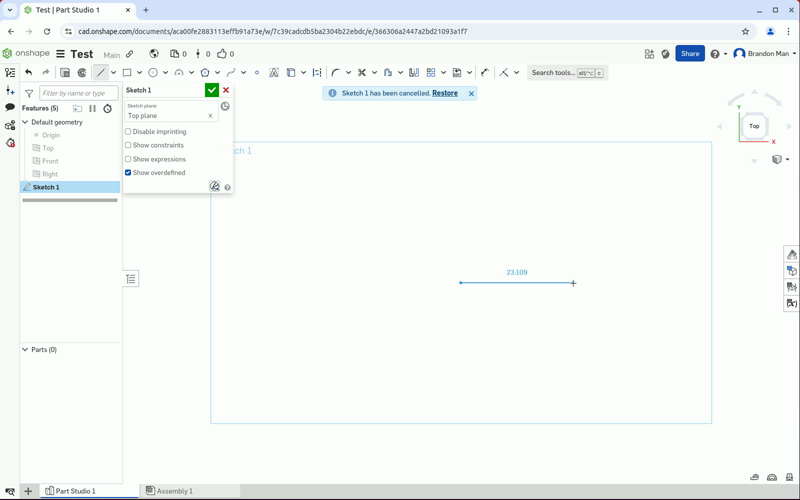
key_down(shift)
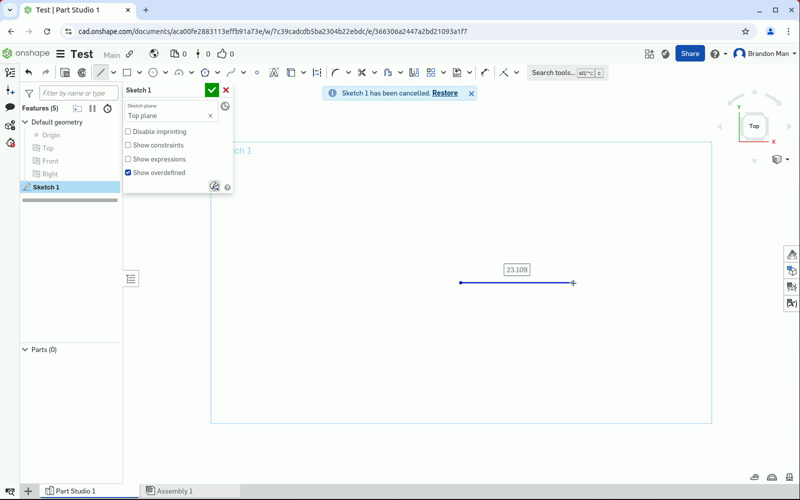
mouse_move(573, 208)
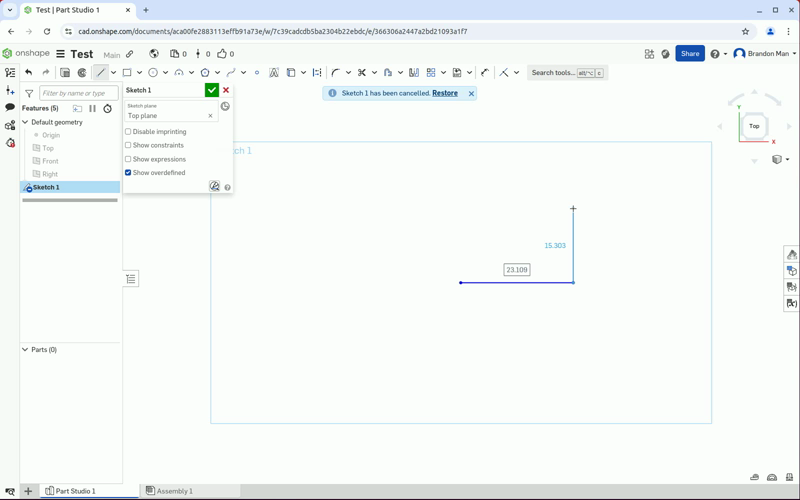
click(573, 208)
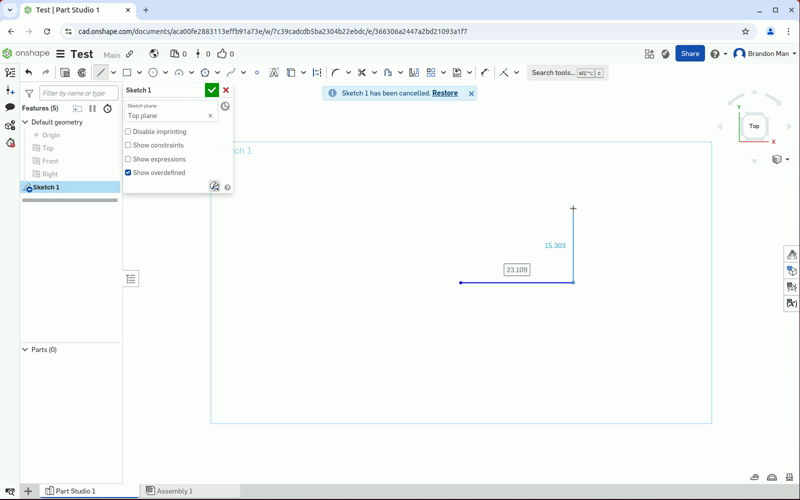
key_up(shift)
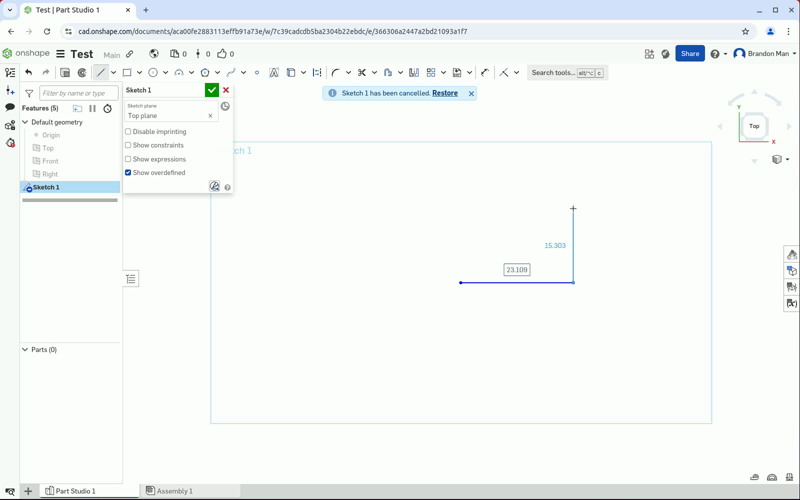
key_down(shift)
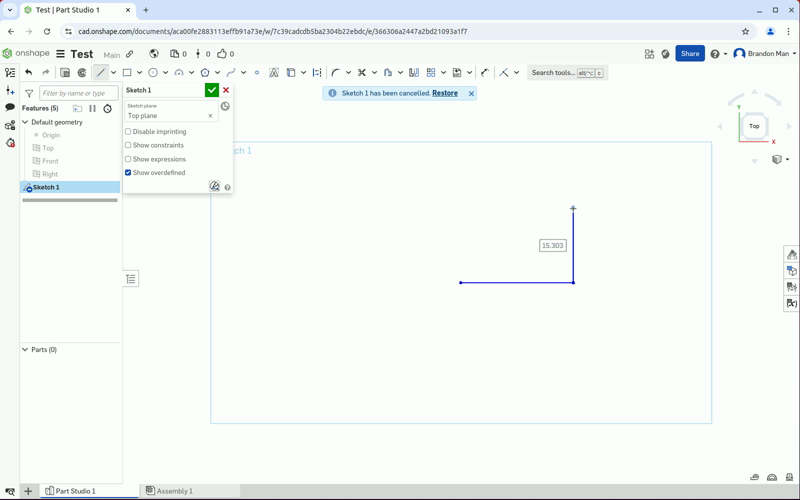
mouse_move(460, 208)
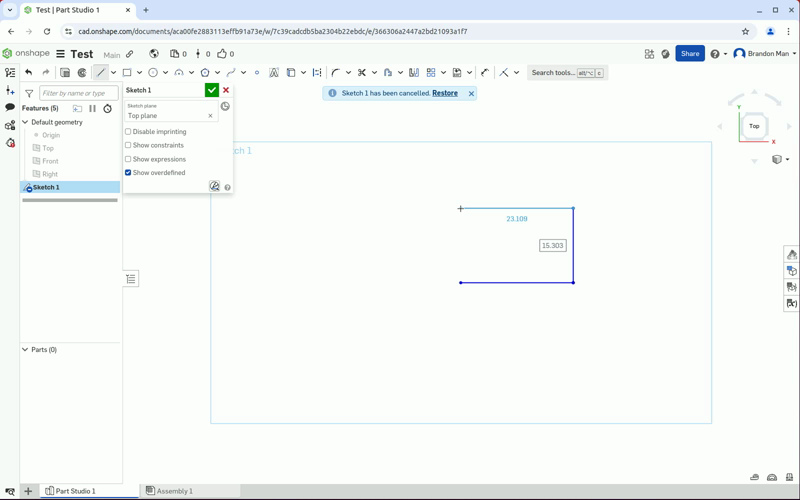
click(460, 208)
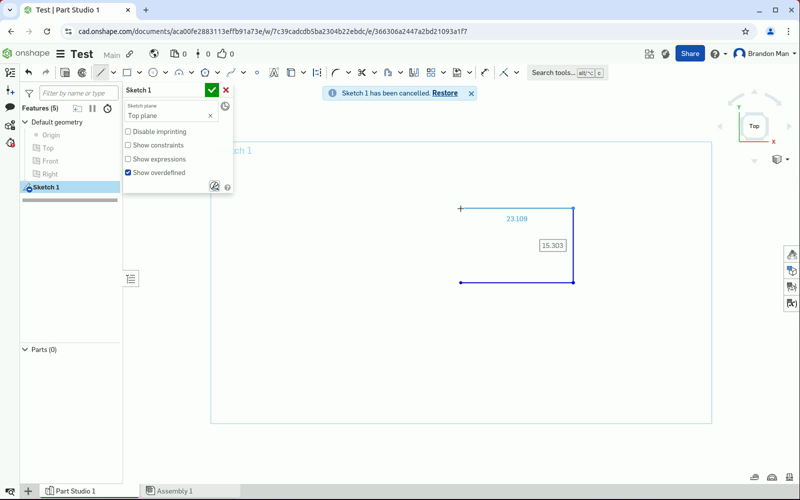
key_up(shift)
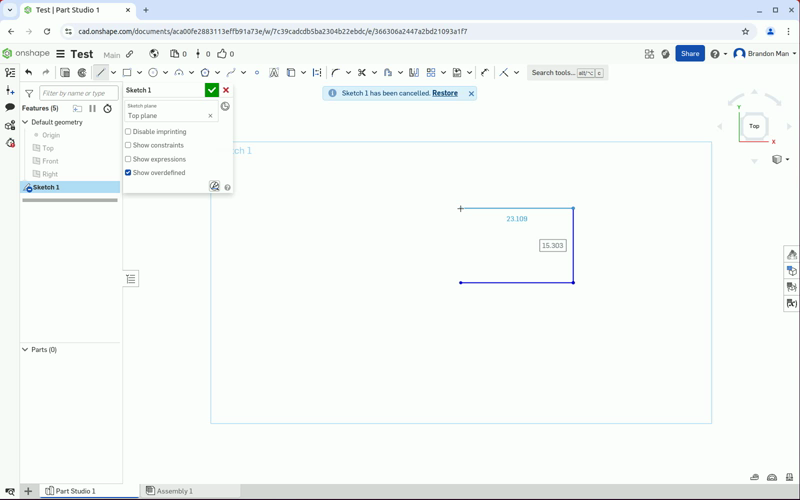
key_down(shift)
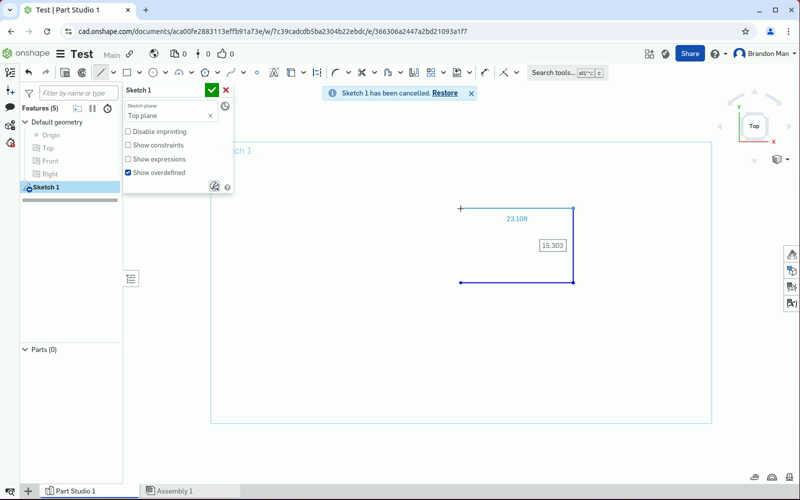
mouse_move(460, 282)
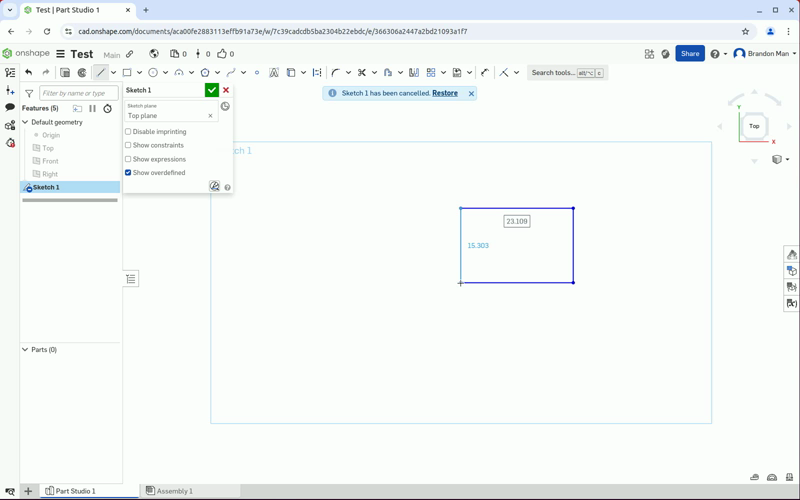
key_up(shift)
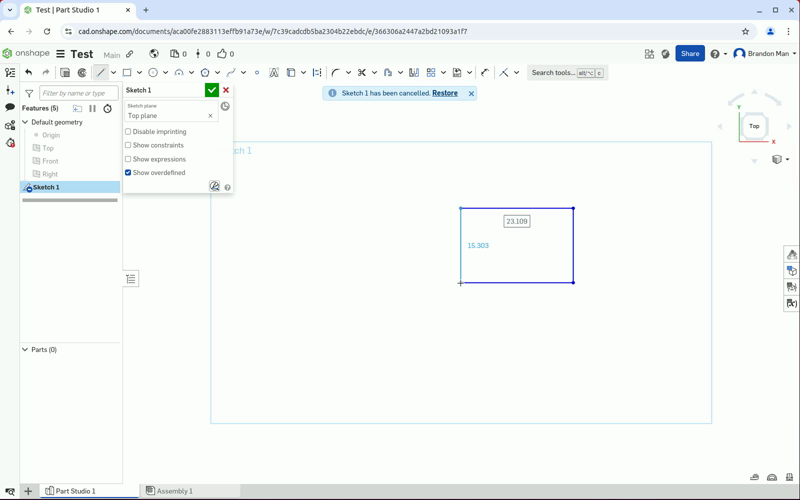
click(460, 282)
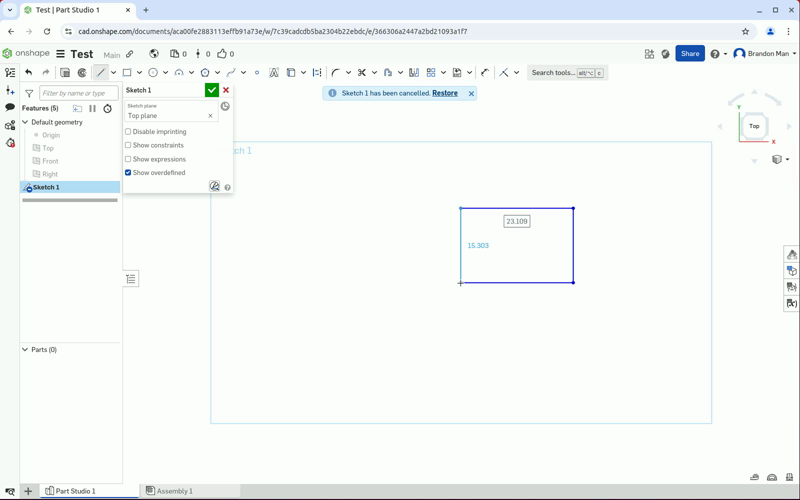
key(esc)
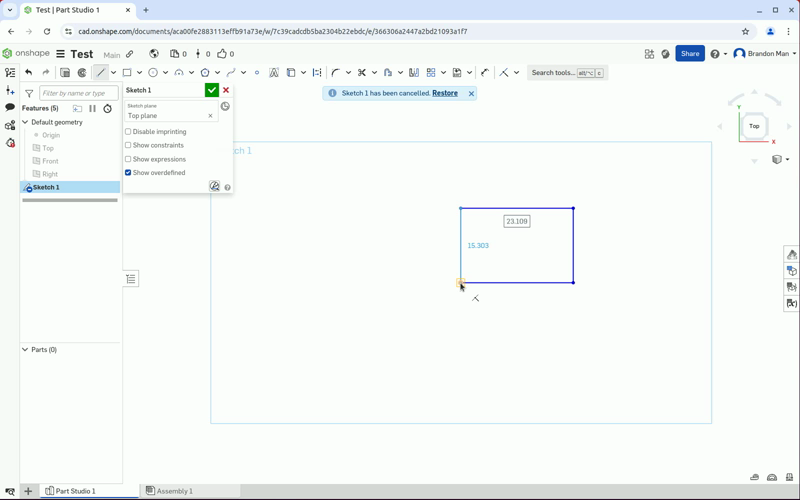
mouse_move(547, 250)
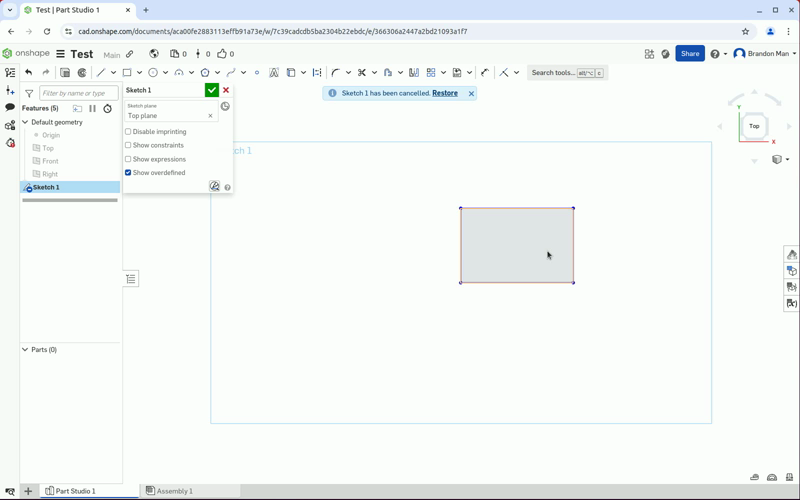
click(547, 250)
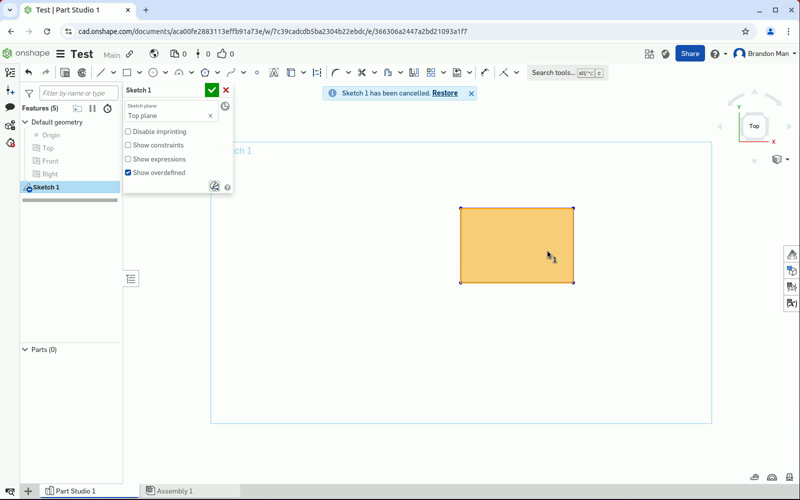
mouse_move(73, 352)
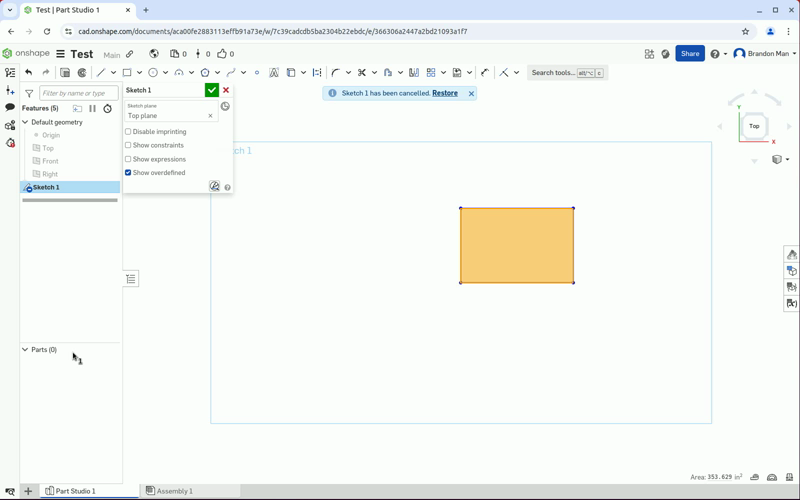
key(shift+y)
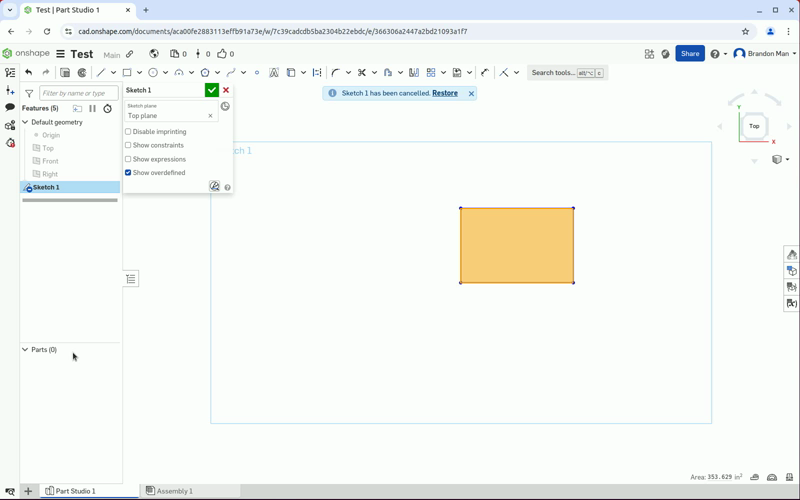
key(shift+e)
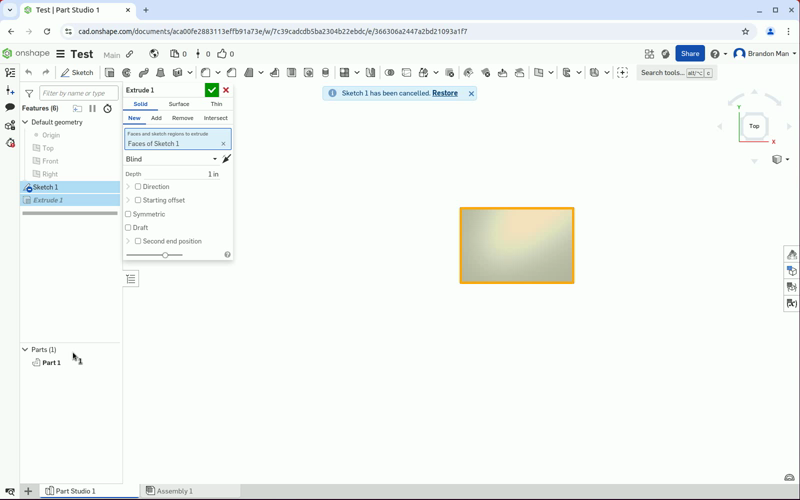
mouse_move(143, 106)
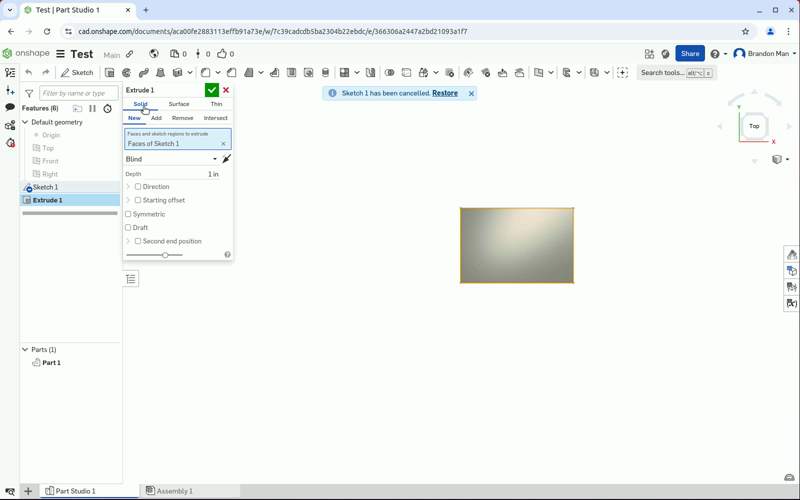
click(143, 106)
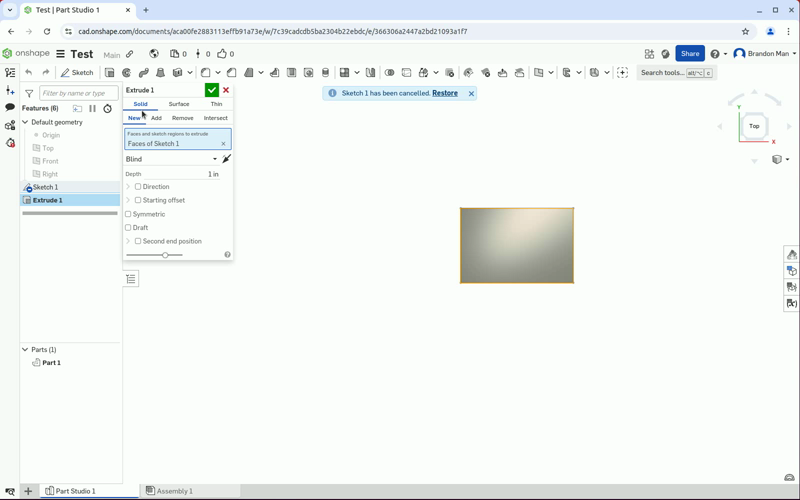
mouse_move(137, 120)
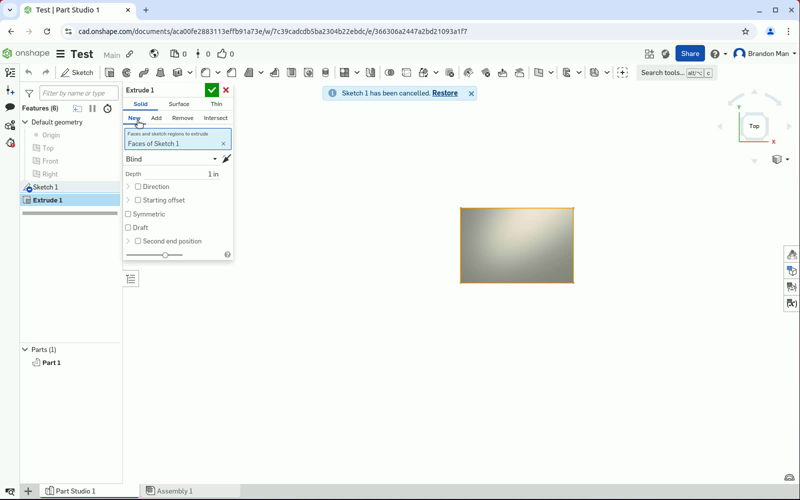
click(137, 120)
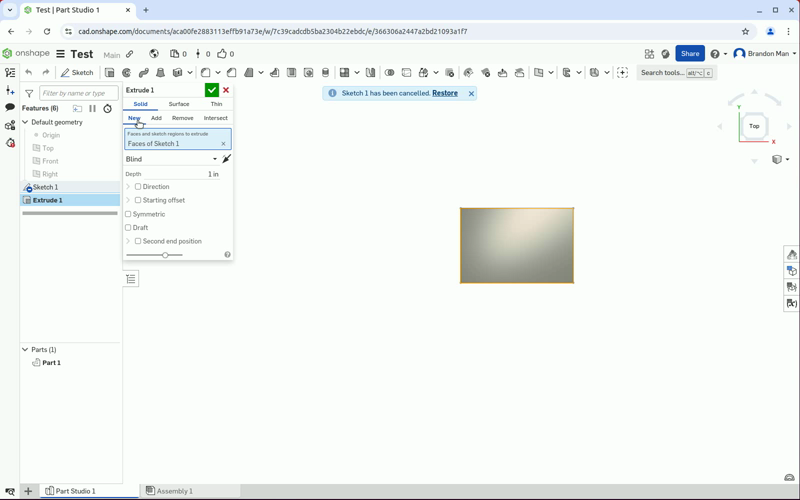
key(tab, 4)
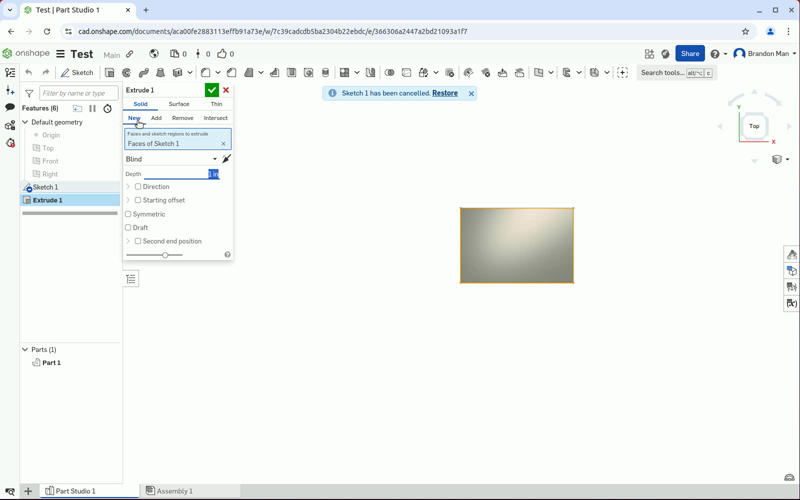
text(2.407)
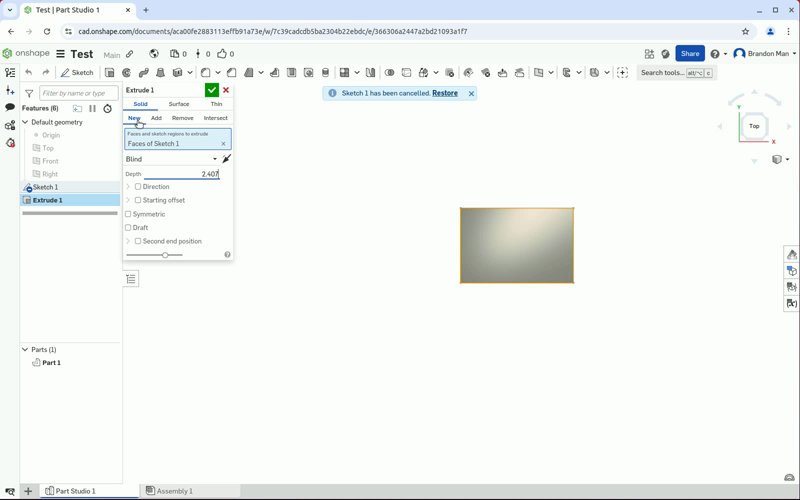
key(enter)
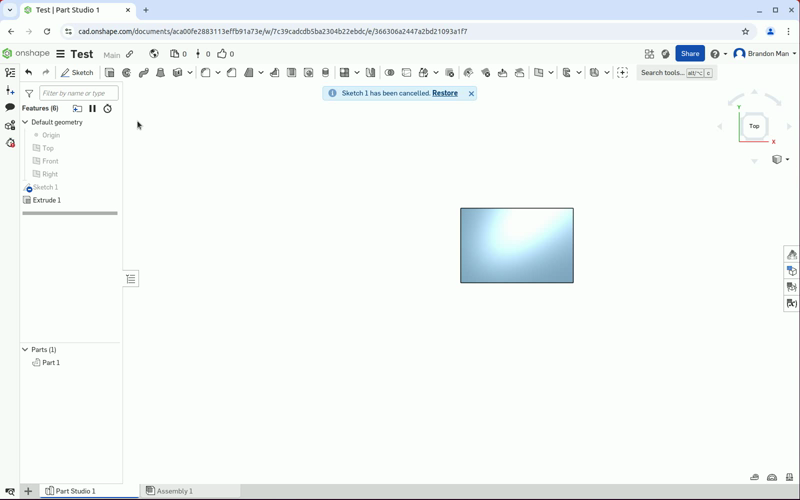
key(shift+h)
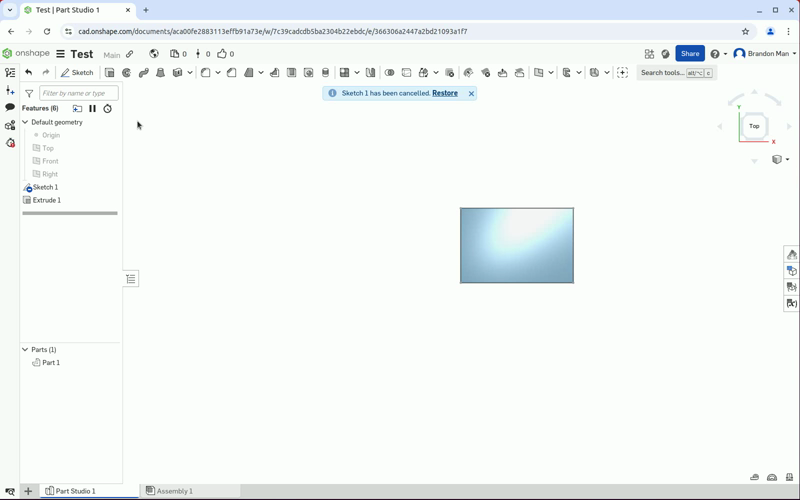
key(shift+h)
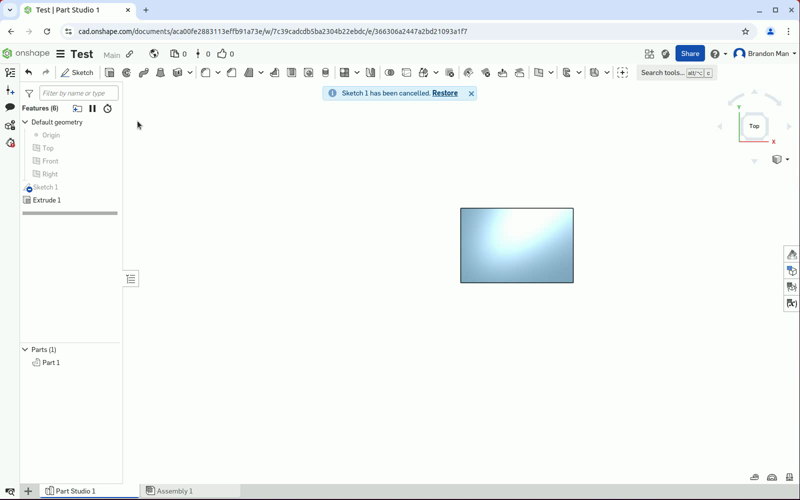
mouse_move(73, 189)
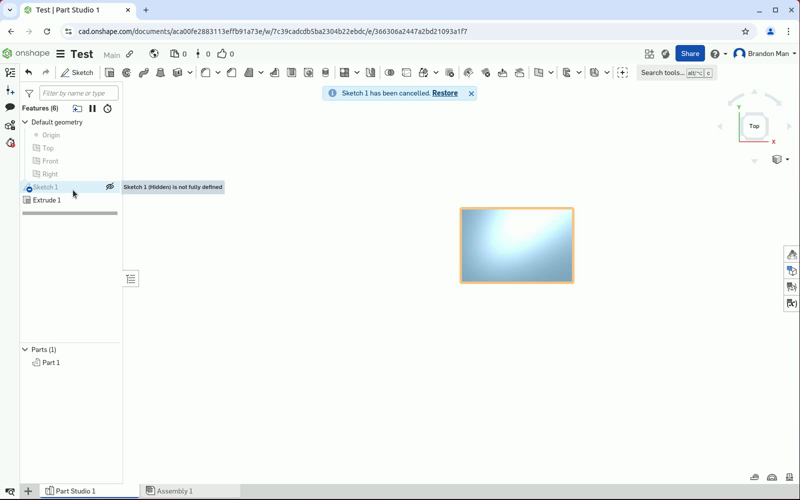
click(73, 189)
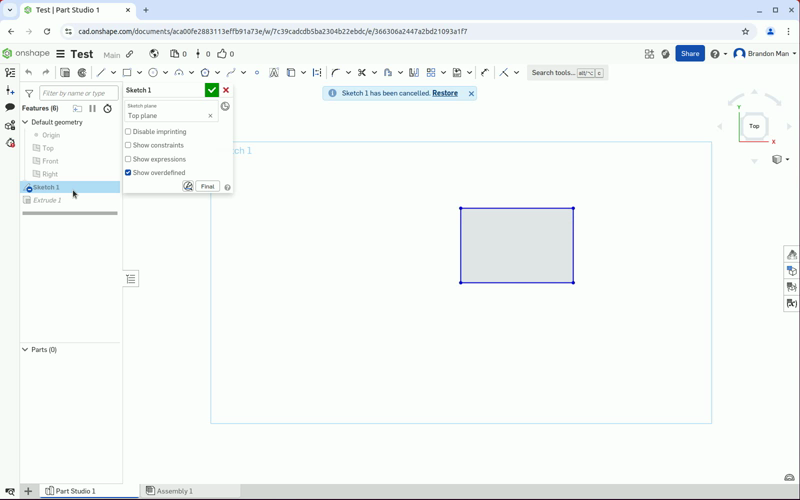
mouse_move(229, 92)
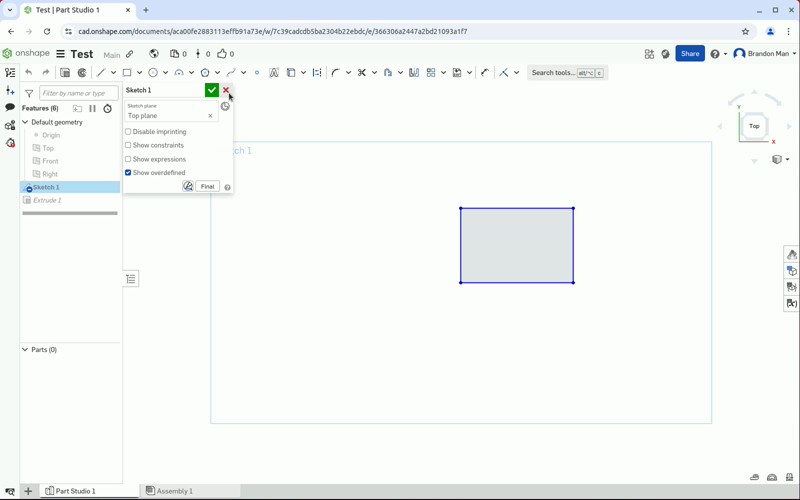
click(229, 92)
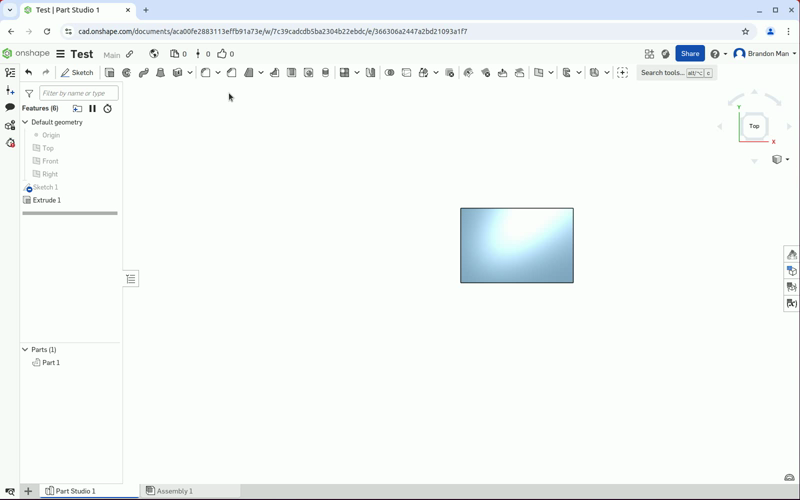
mouse_move(541, 75)
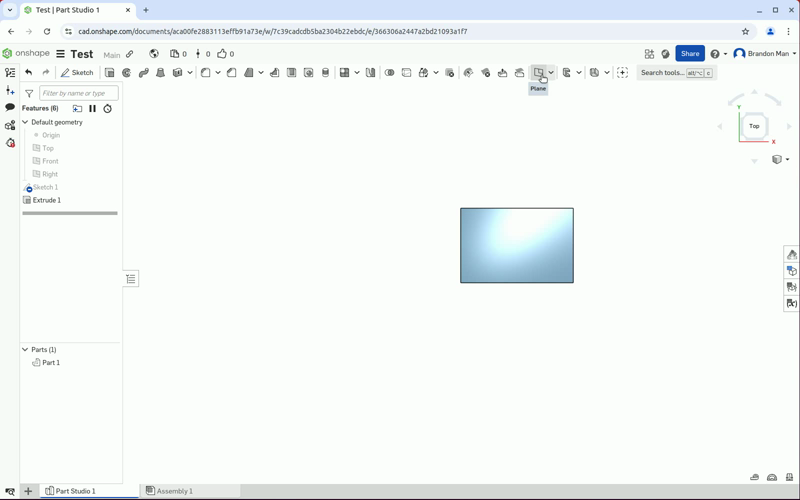
click(541, 75)
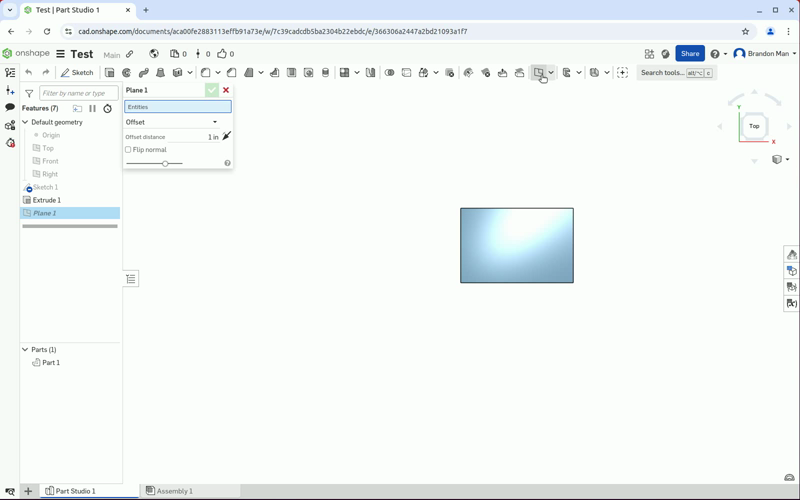
mouse_move(73, 150)
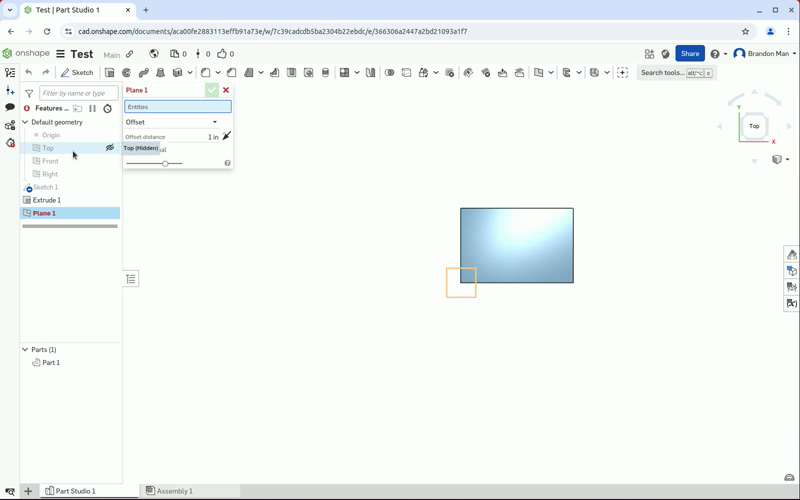
click(73, 150)
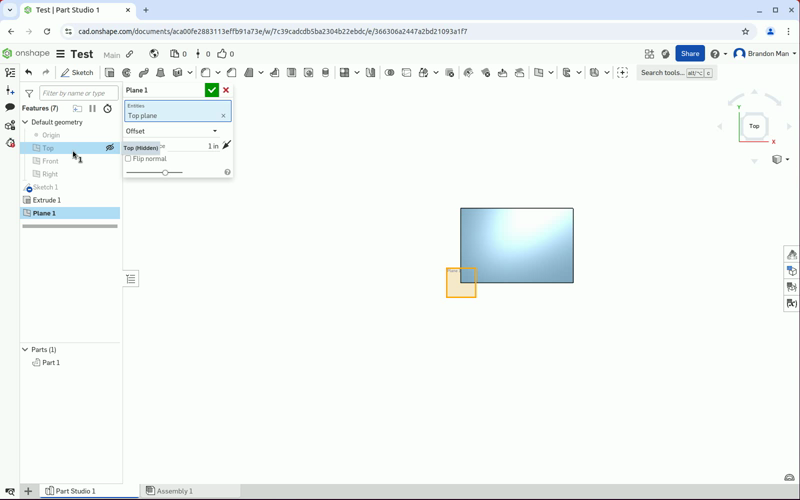
key(tab, 2)
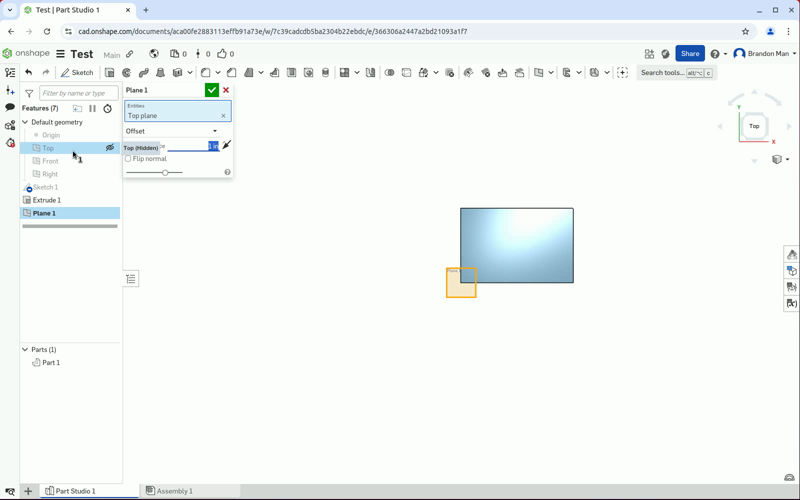
text(2.403)
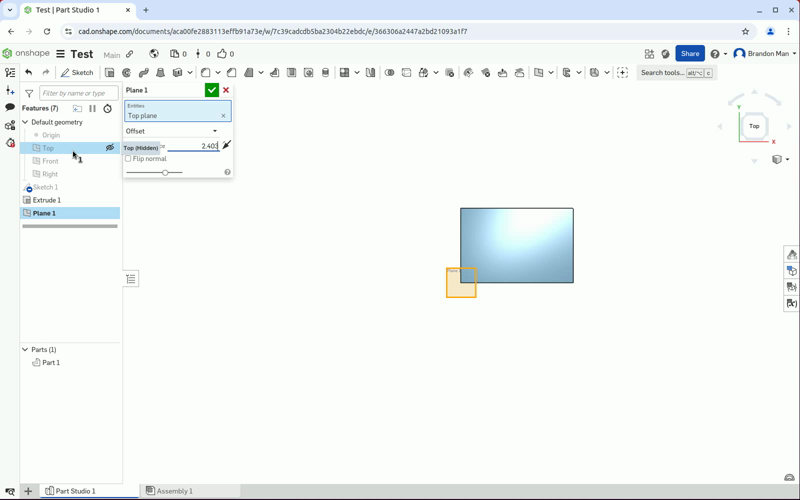
key(enter, 2)
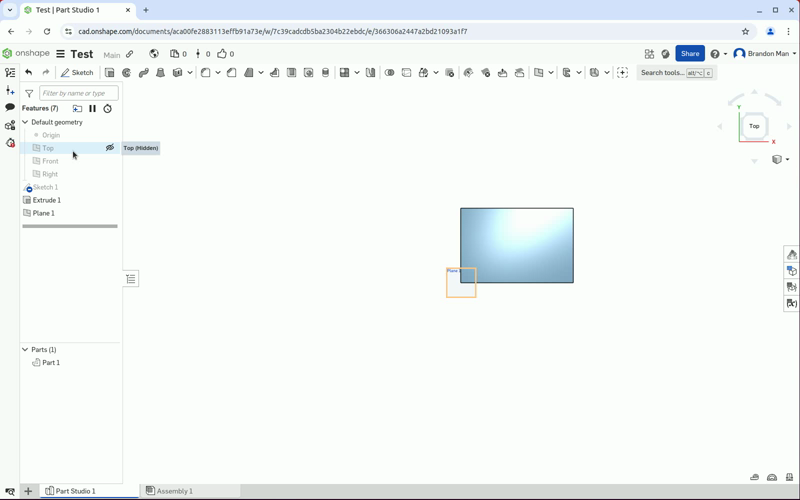
key(shift+s)
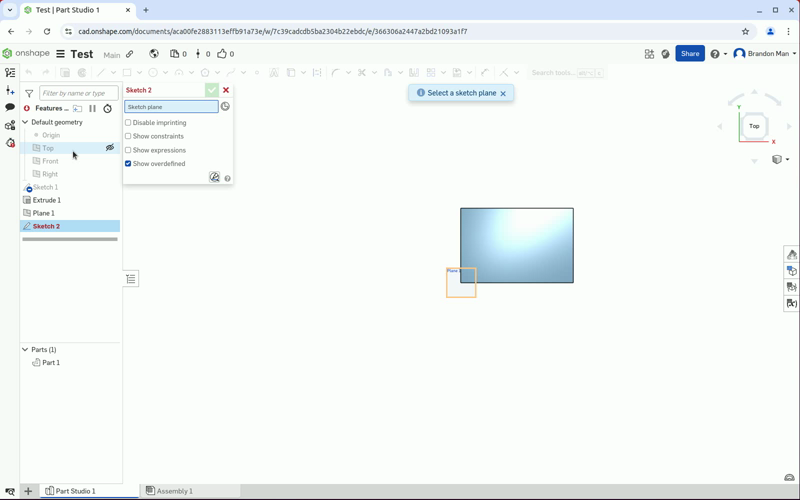
mouse_move(73, 215)
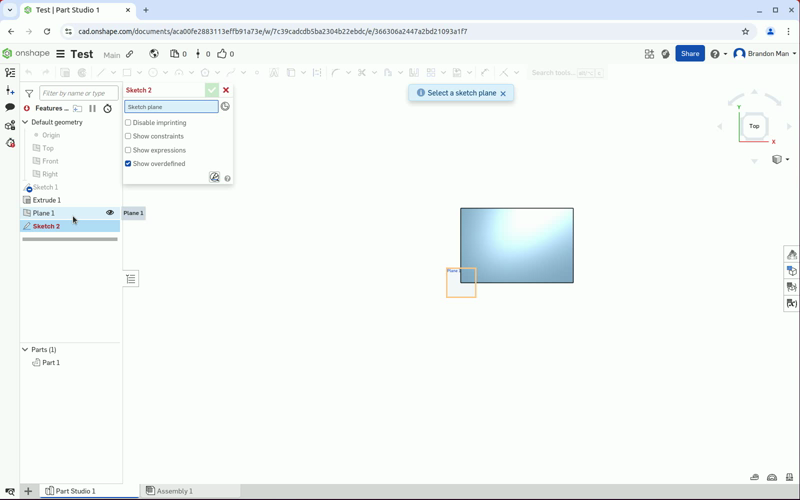
click(73, 215)
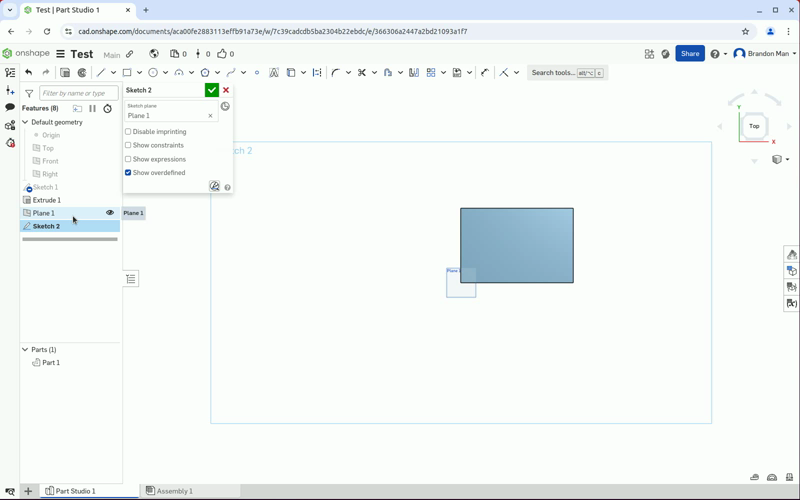
mouse_move(73, 352)
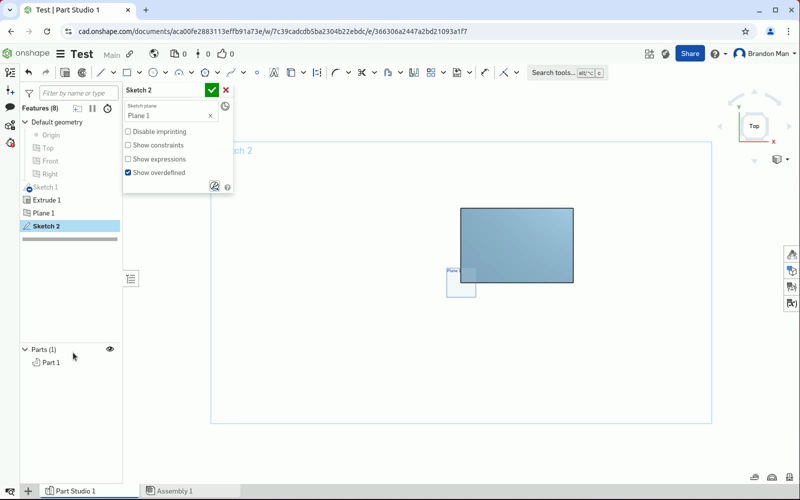
key(y)
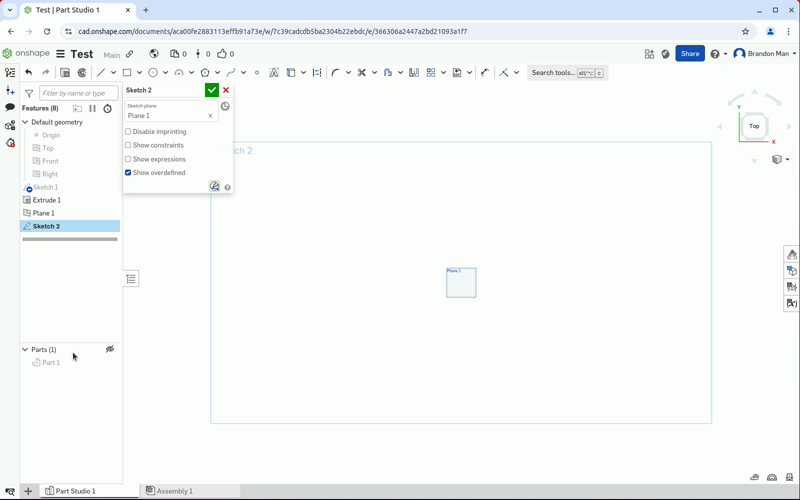
key(c)
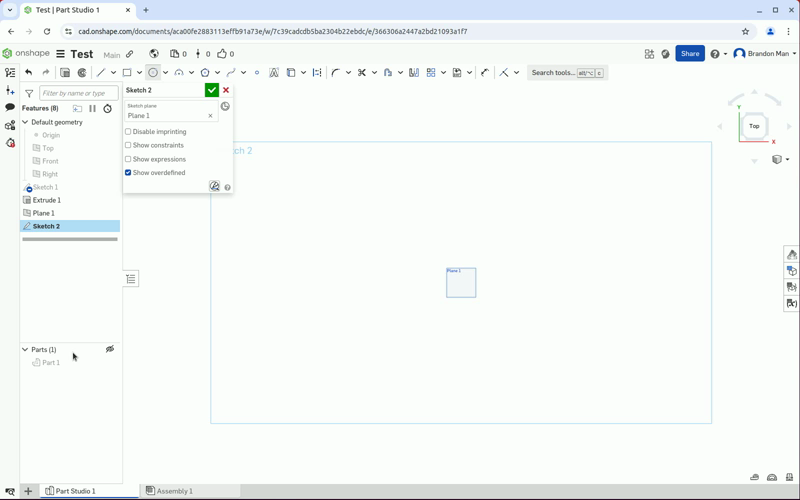
key_down(shift)
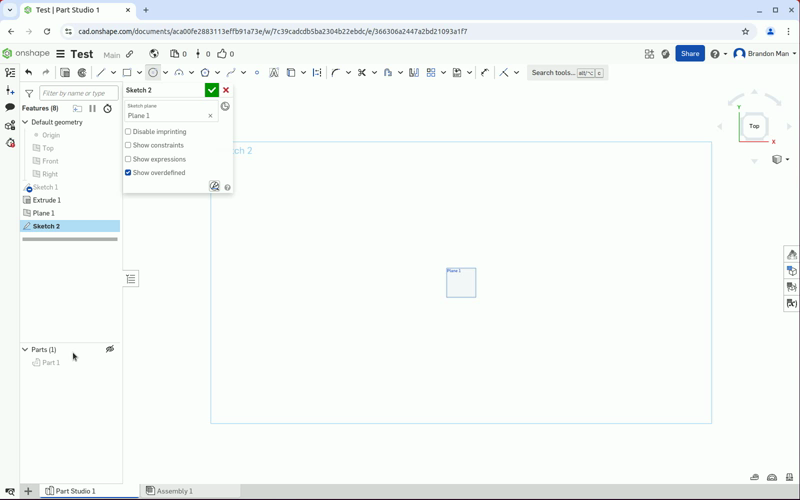
mouse_move(517, 245)
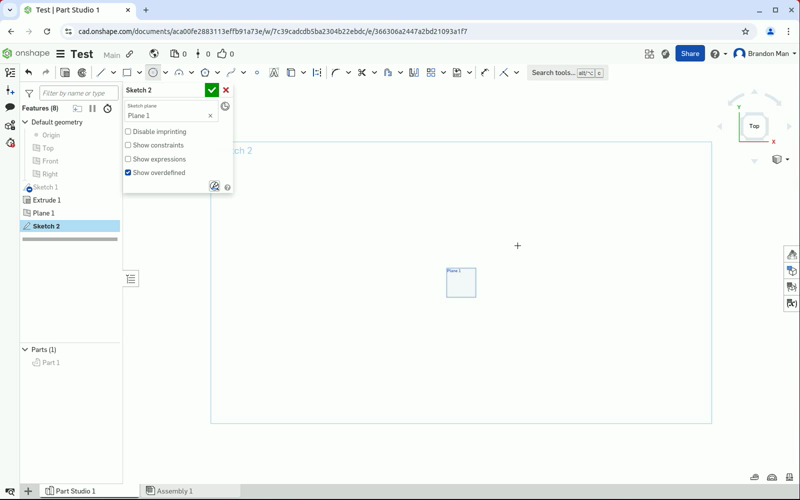
click(517, 245)
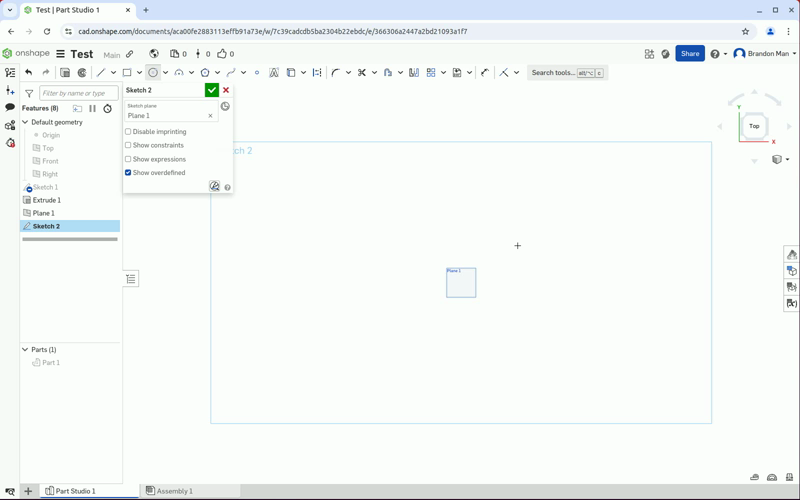
key_up(shift)
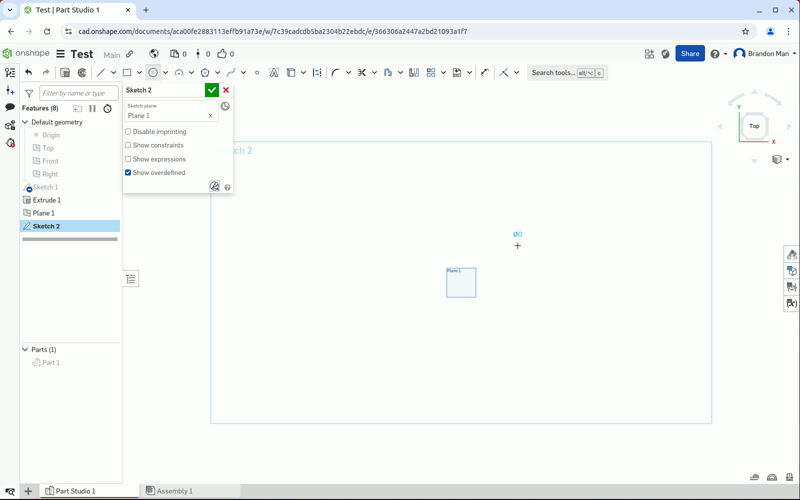
mouse_move(546, 245)
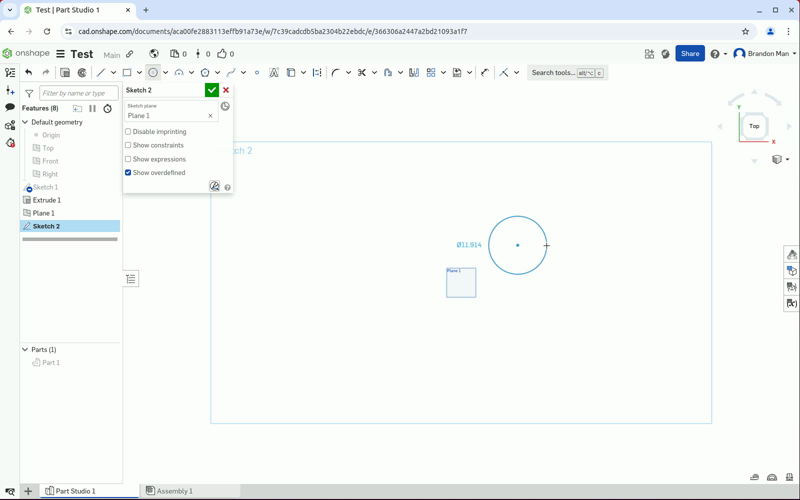
click(546, 245)
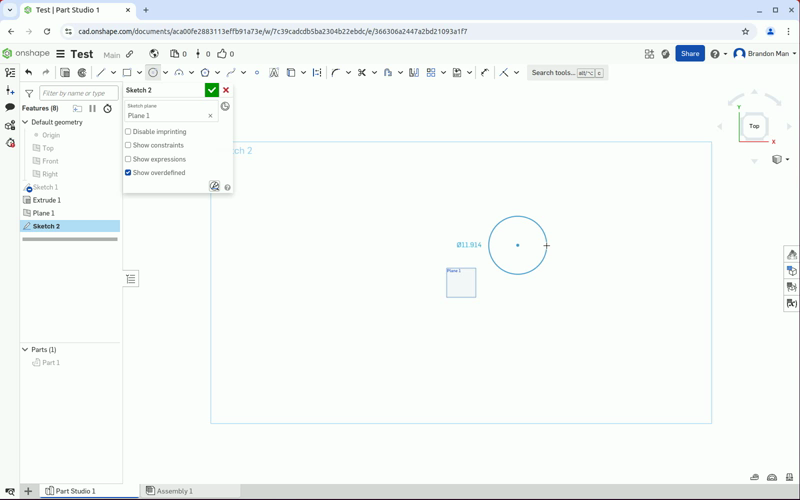
key(esc)
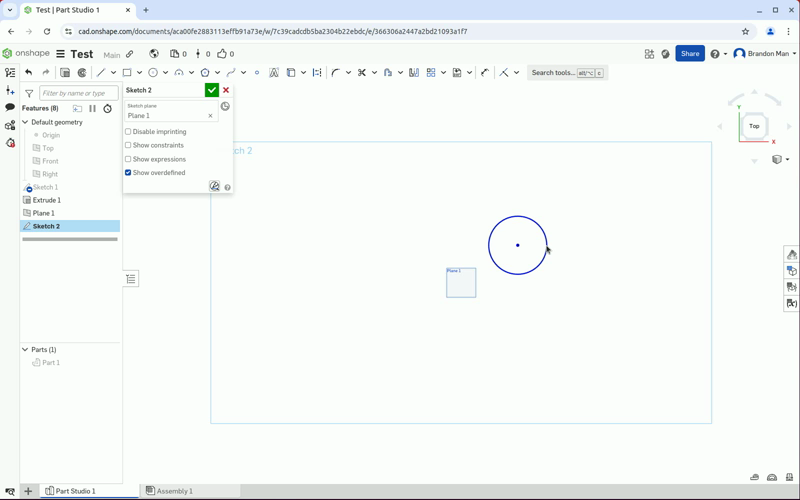
mouse_move(509, 224)
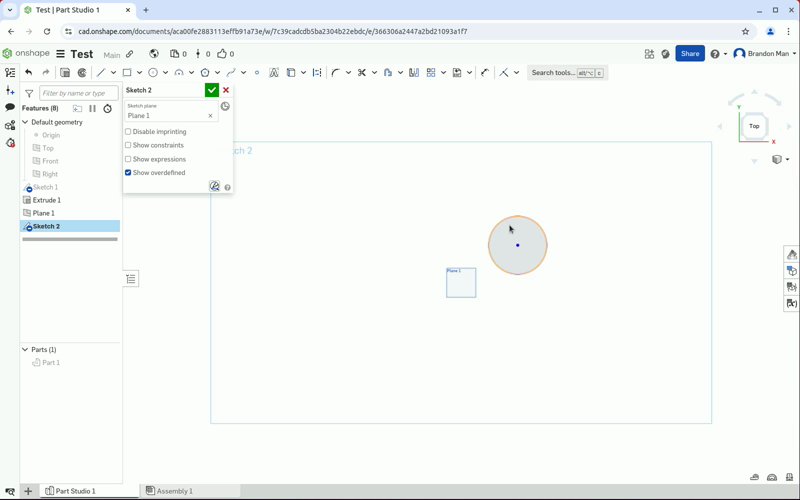
click(509, 224)
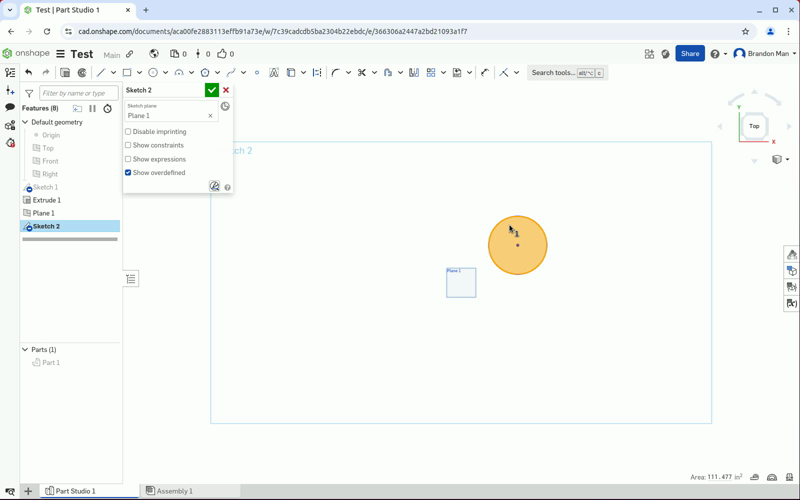
mouse_move(73, 352)
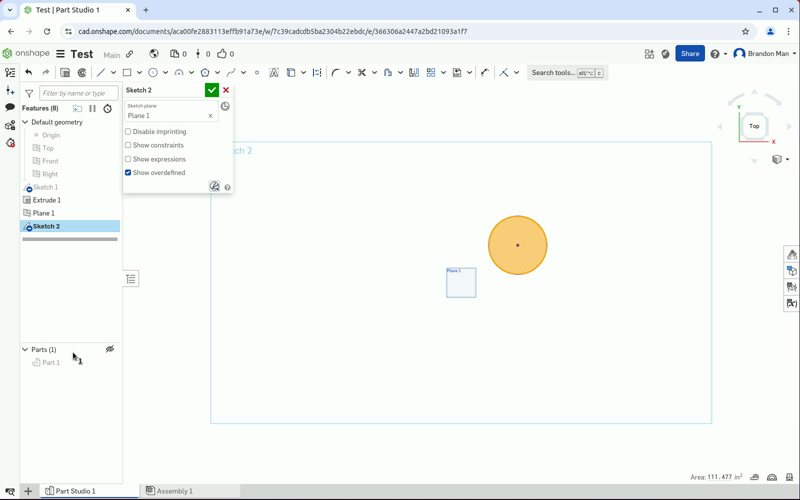
key(shift+y)
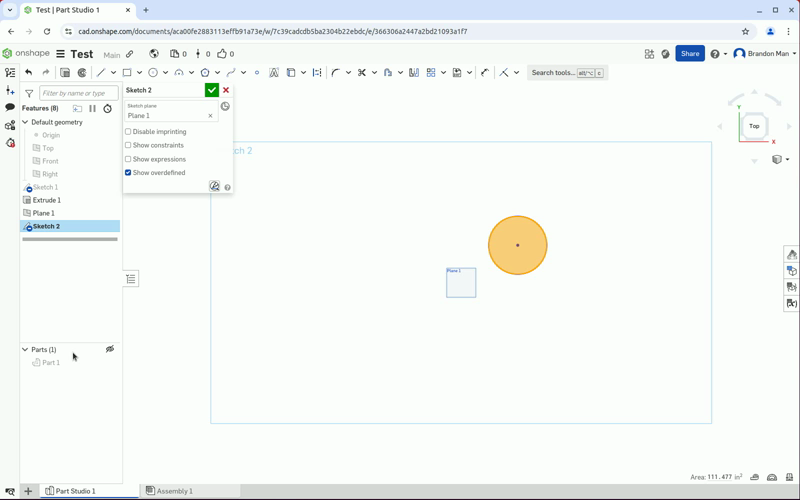
key(shift+e)
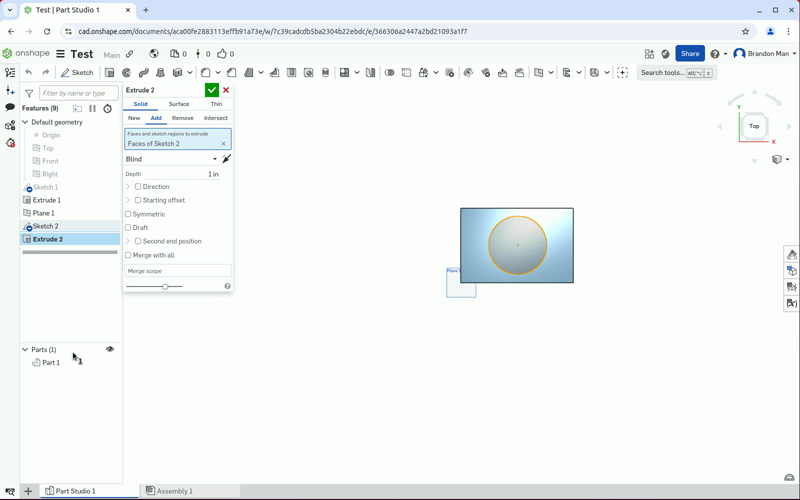
mouse_move(143, 106)
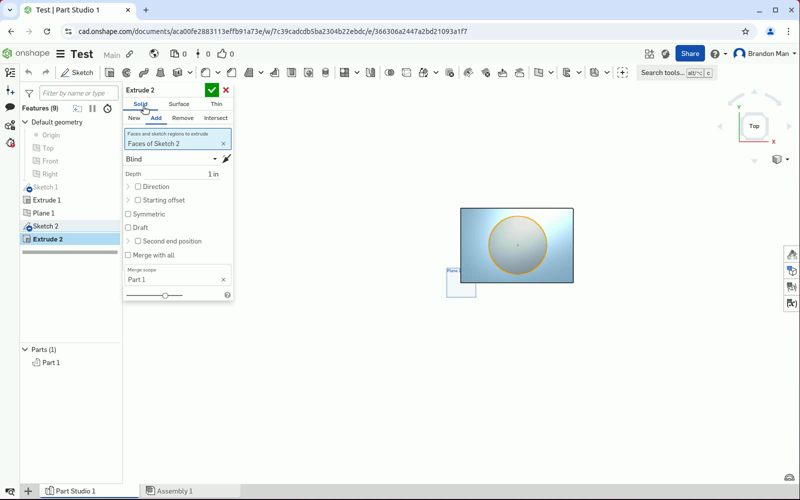
click(143, 106)
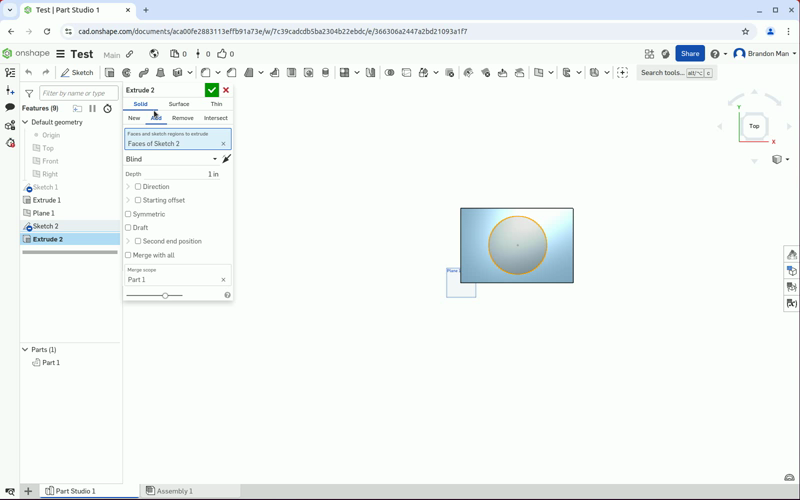
mouse_move(186, 120)
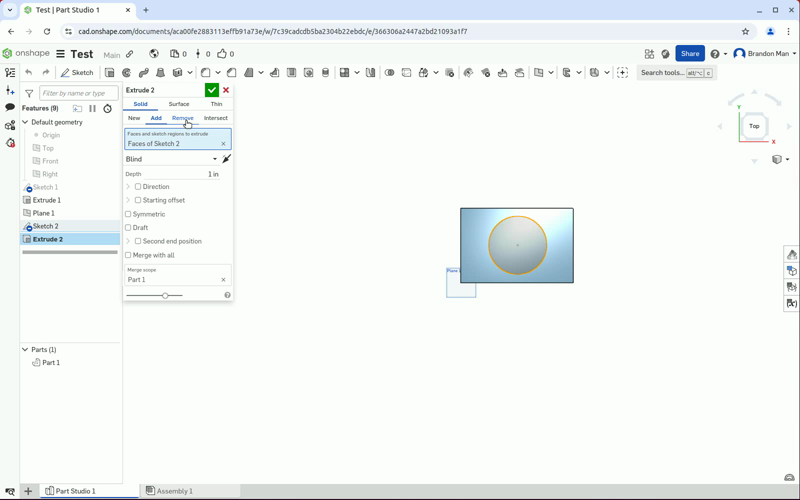
click(186, 120)
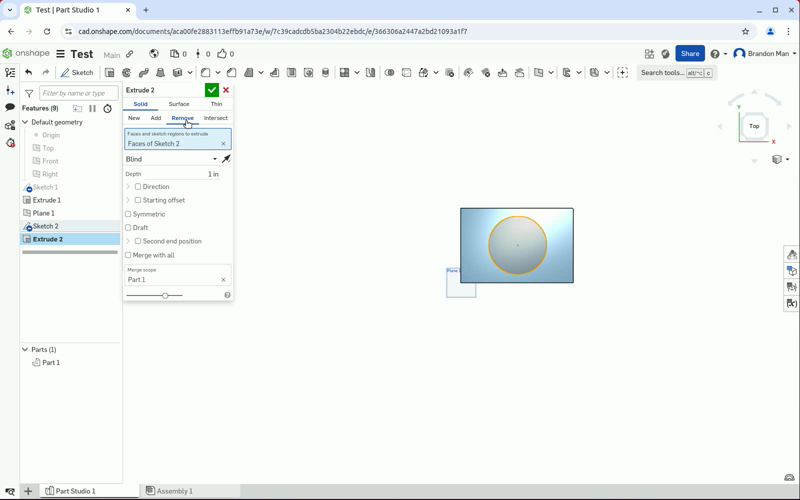
key(tab, 4)
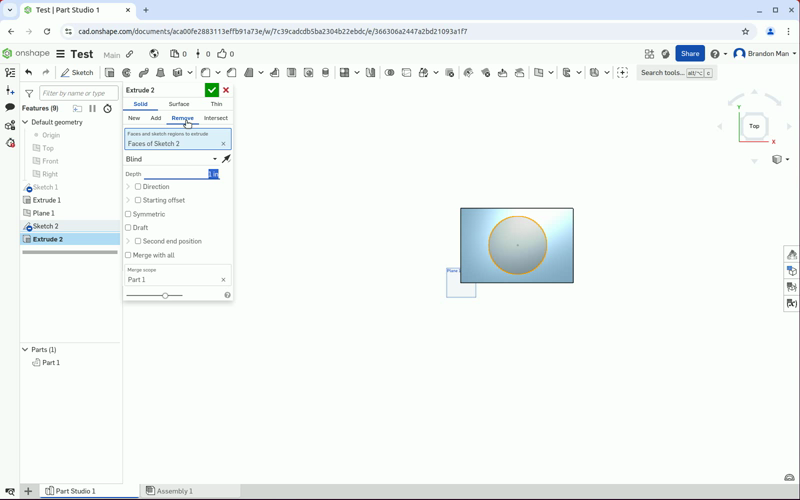
text(19.257)
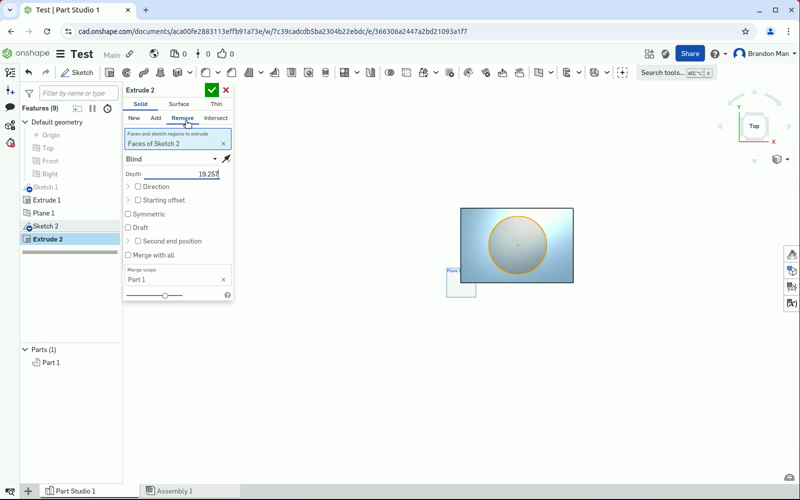
key(tab, 6)
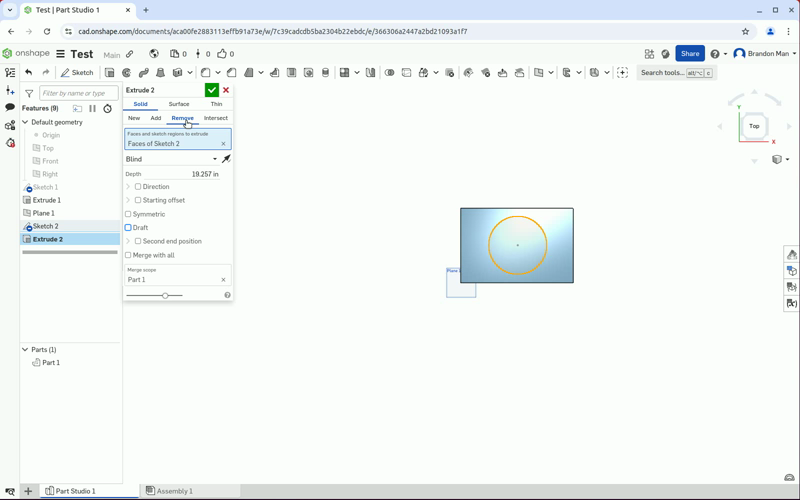
key(space)
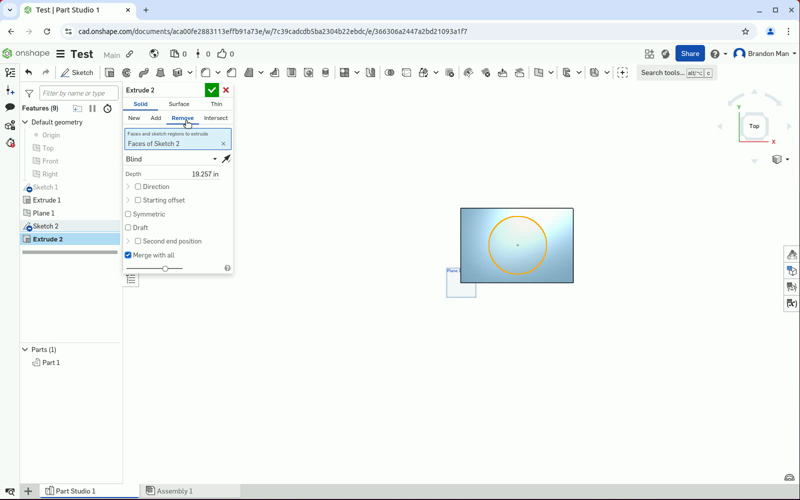
key(enter)
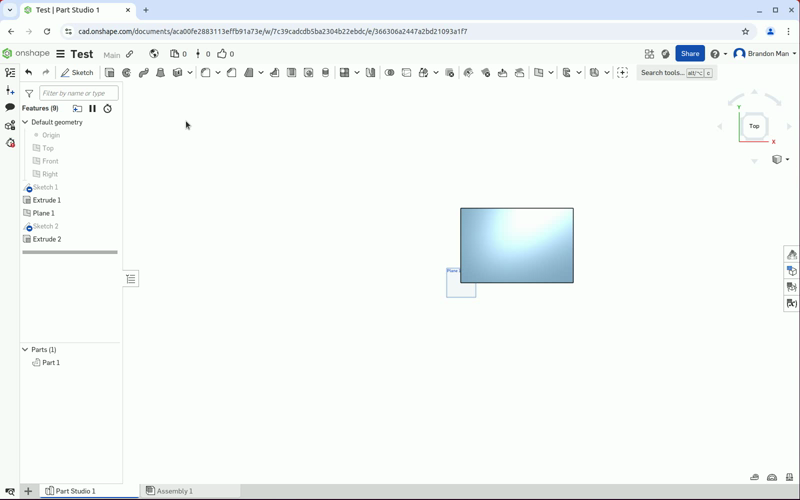
key(shift+h)
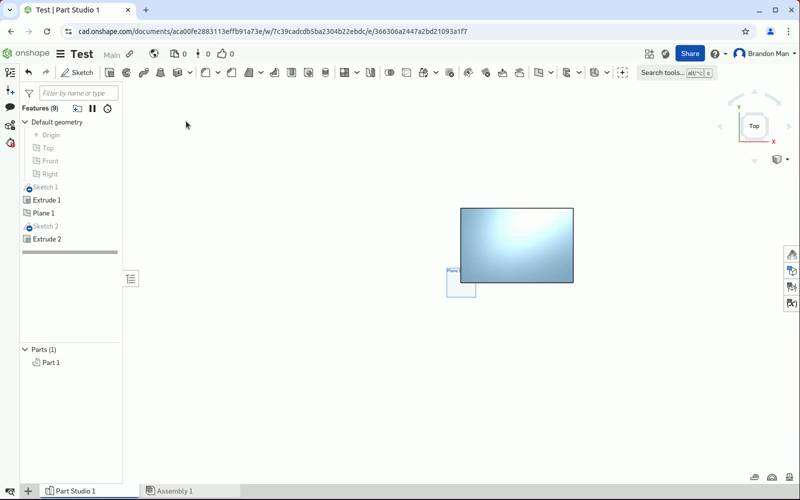
key(shift+h)
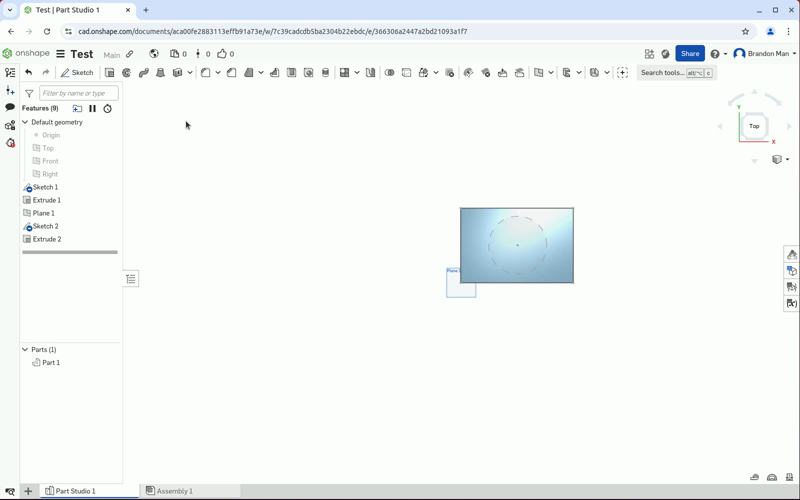
key(shift+7)
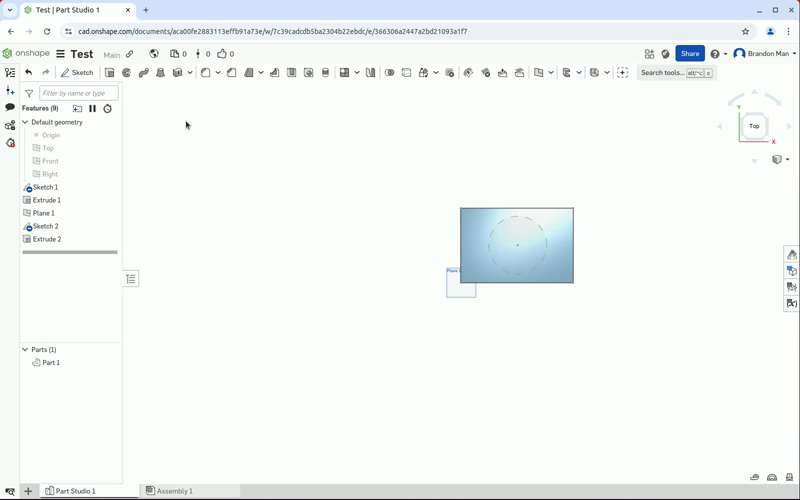
key(up, 3)
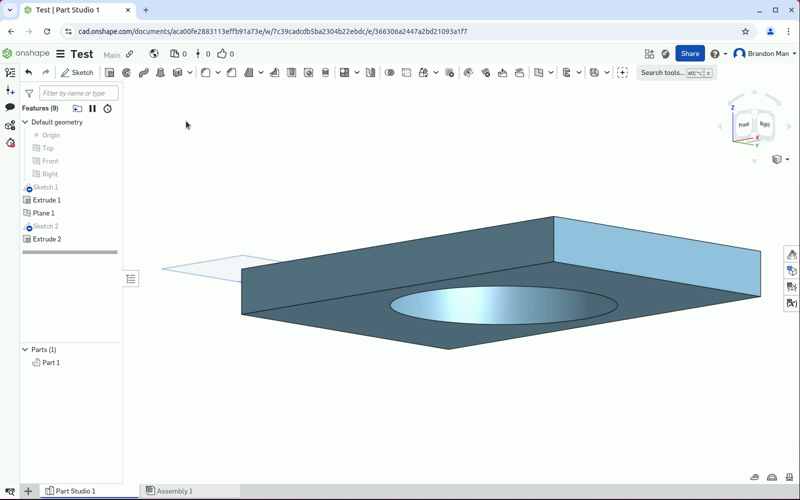
key(left, 3)
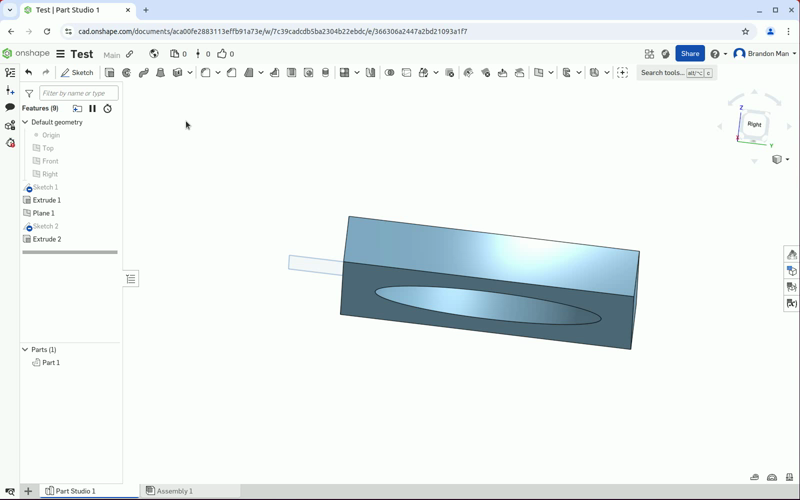
key(right, 3)
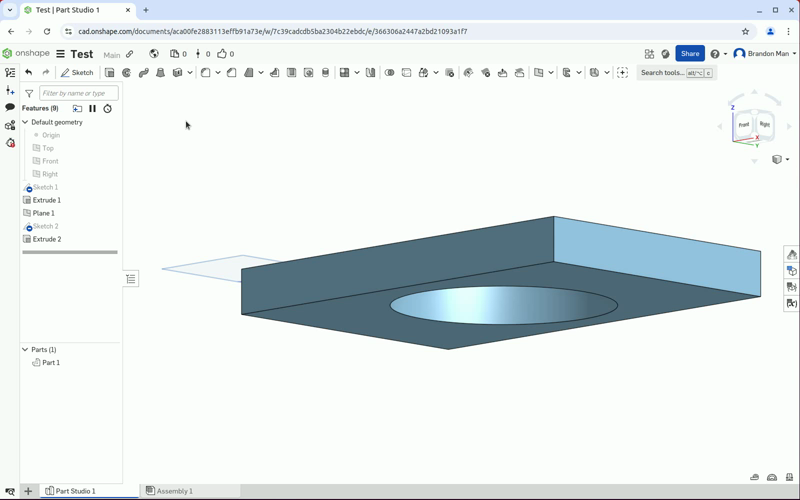
key(down, 3)
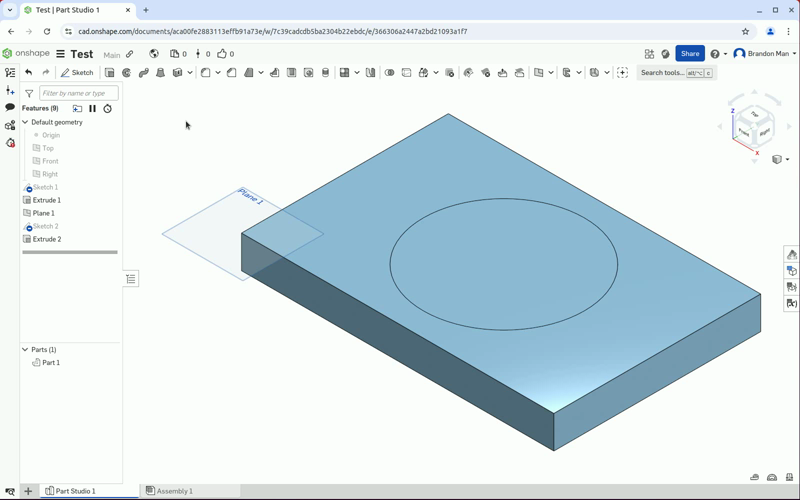
mouse_move(73, 189)
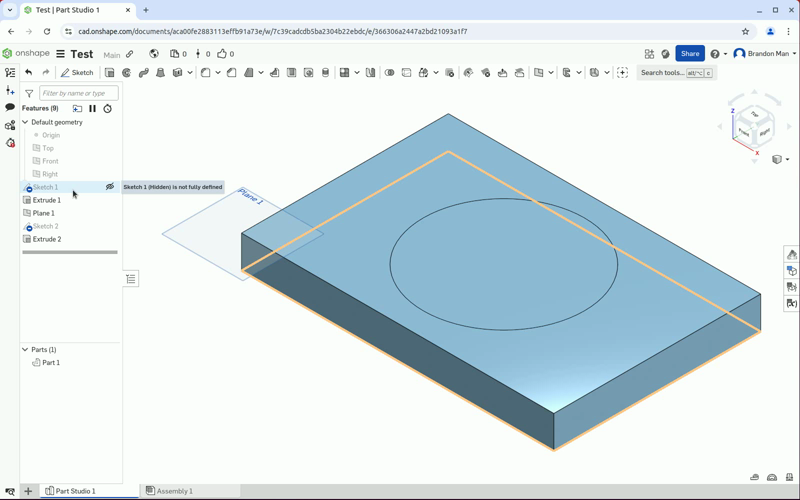
click(73, 189)